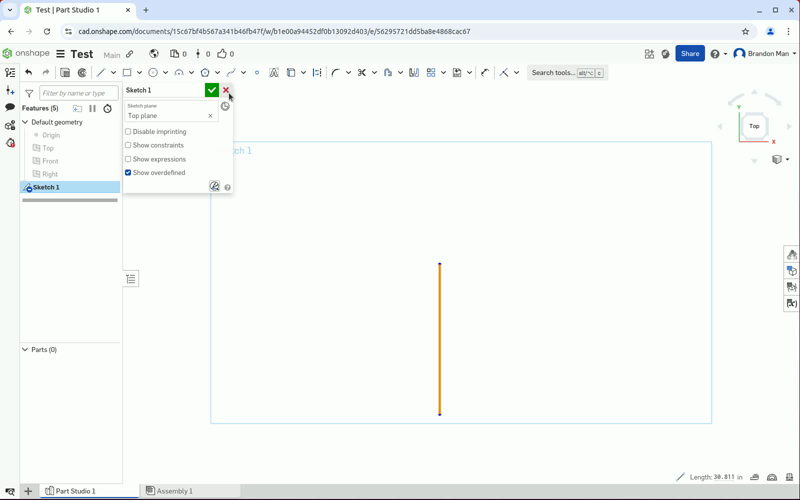
key(shift+h)
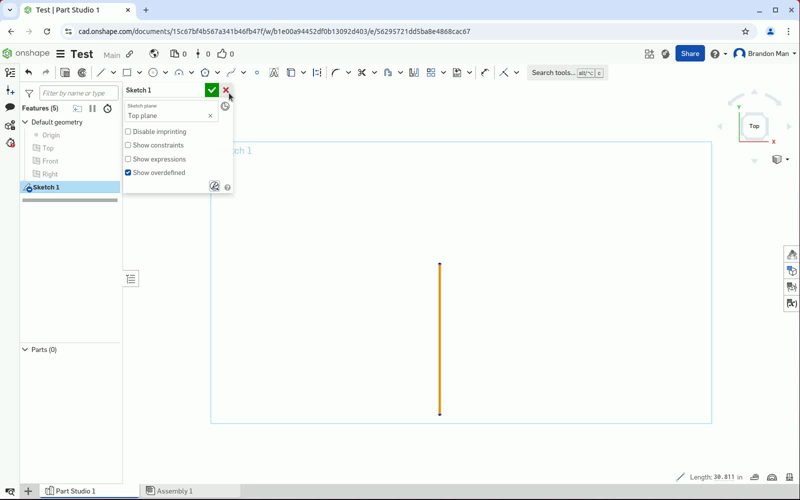
key(shift+s)
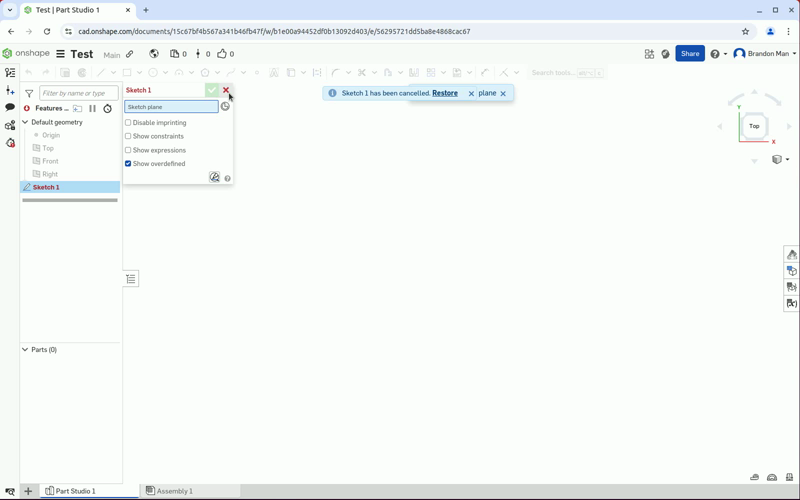
mouse_move(73, 150)
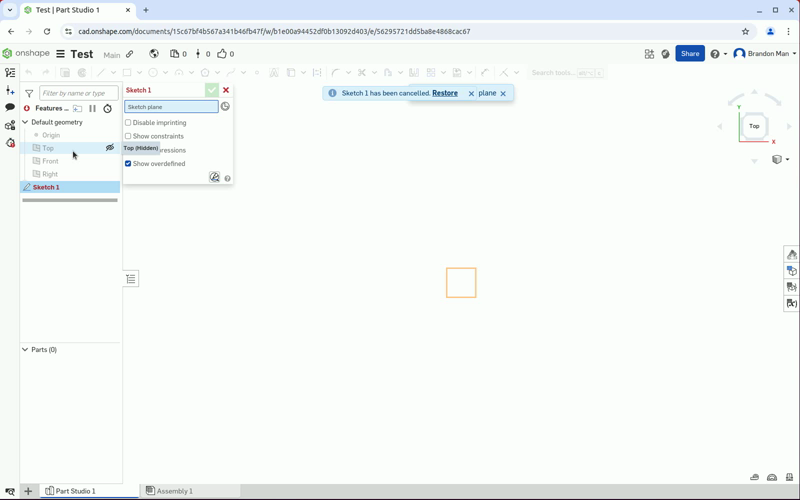
click(73, 150)
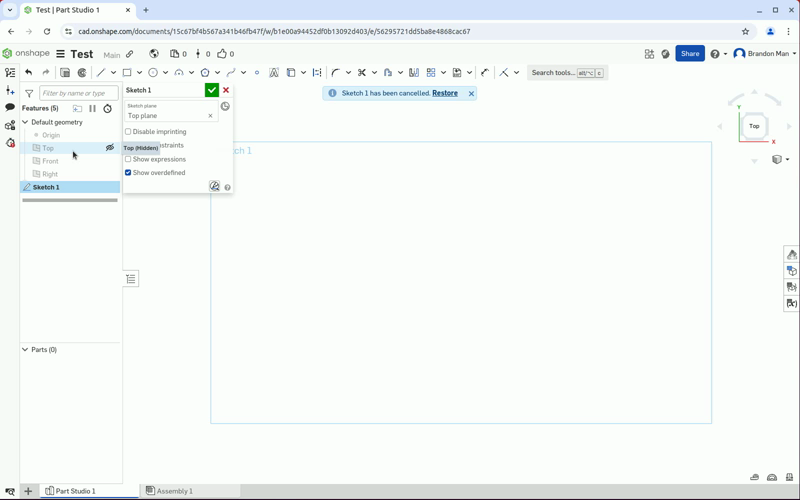
mouse_move(73, 352)
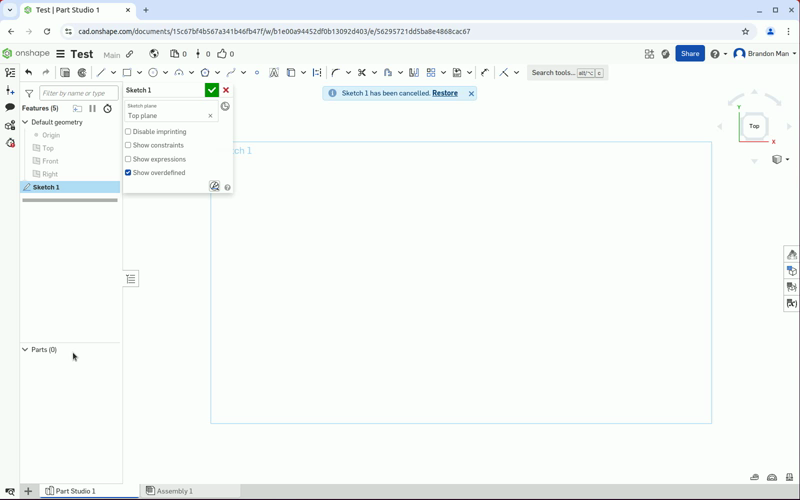
key(y)
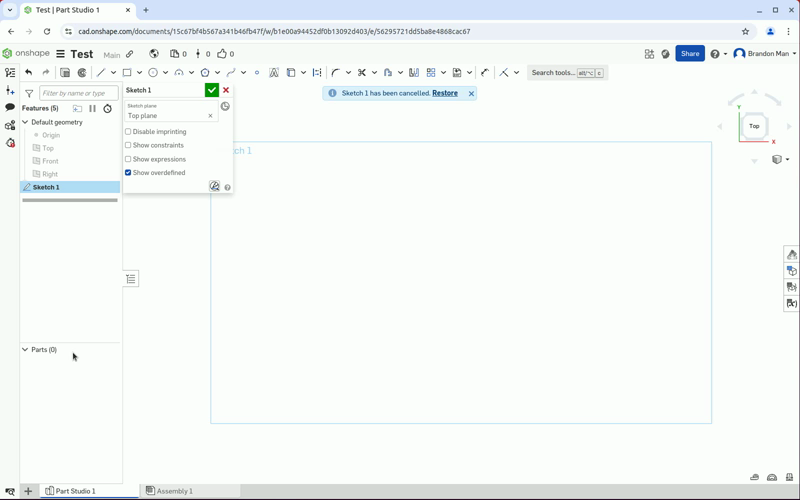
key(l)
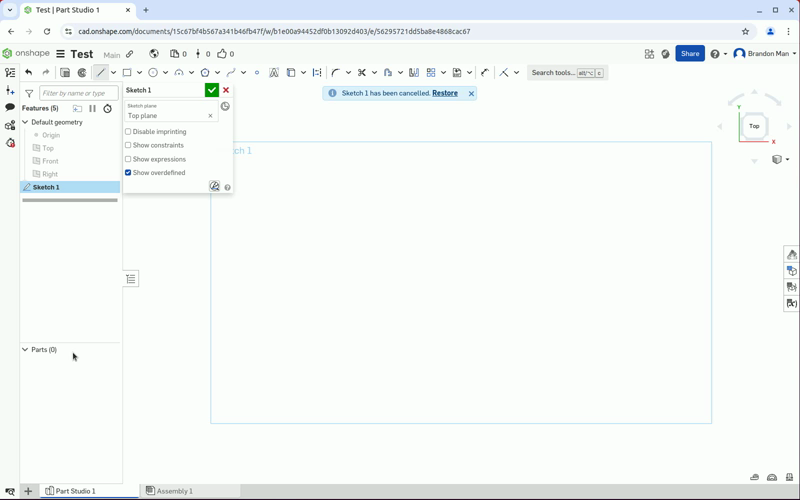
key_down(shift)
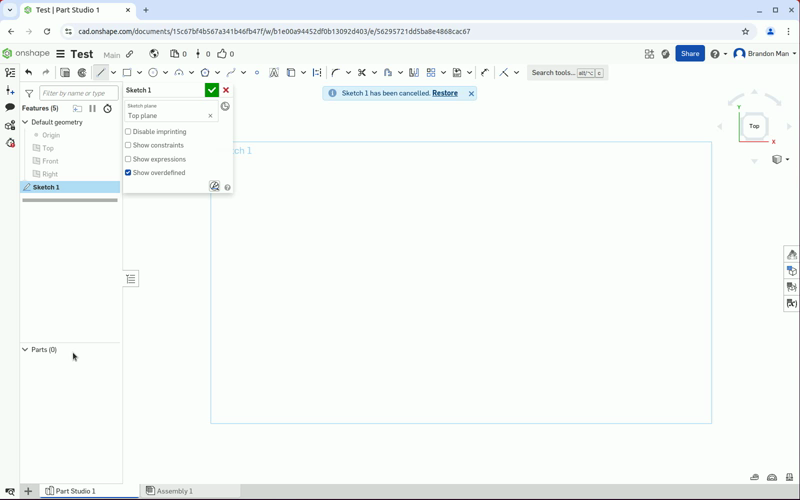
mouse_move(348, 357)
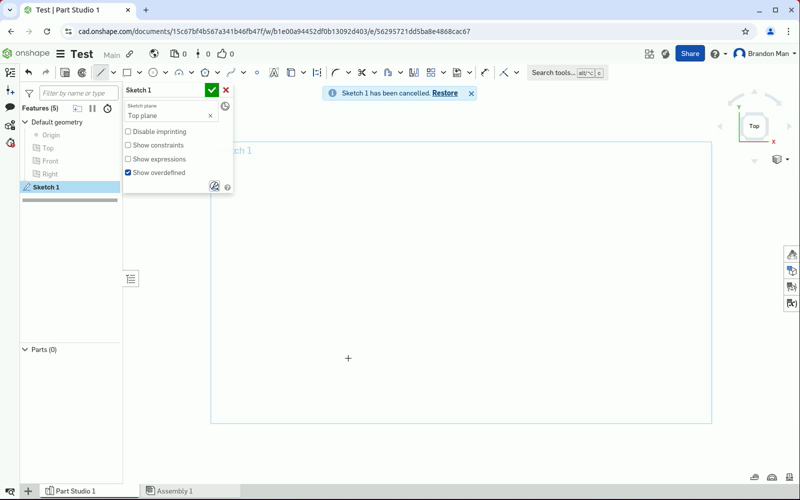
click(348, 357)
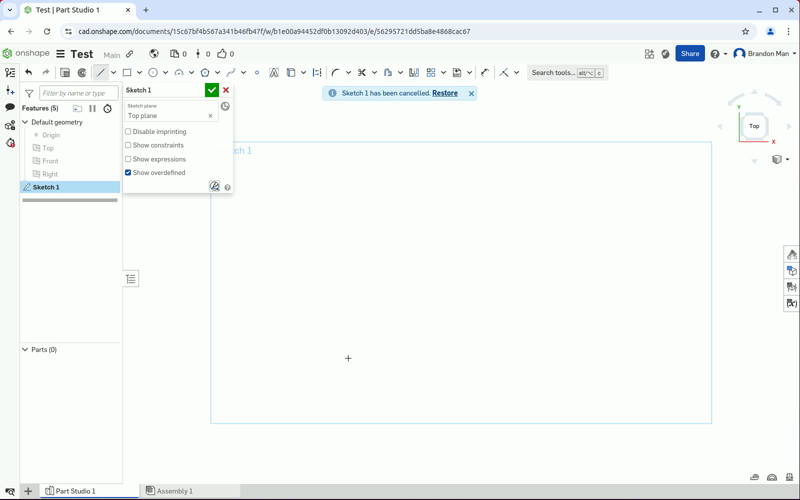
key_up(shift)
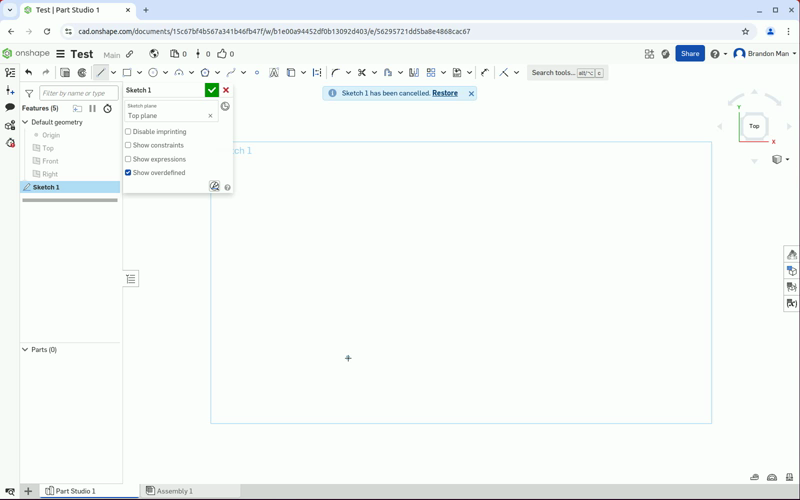
key_down(shift)
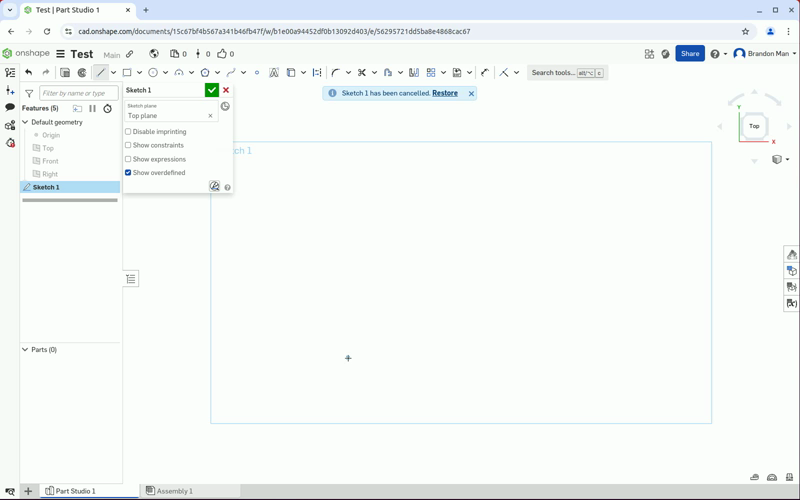
mouse_move(423, 357)
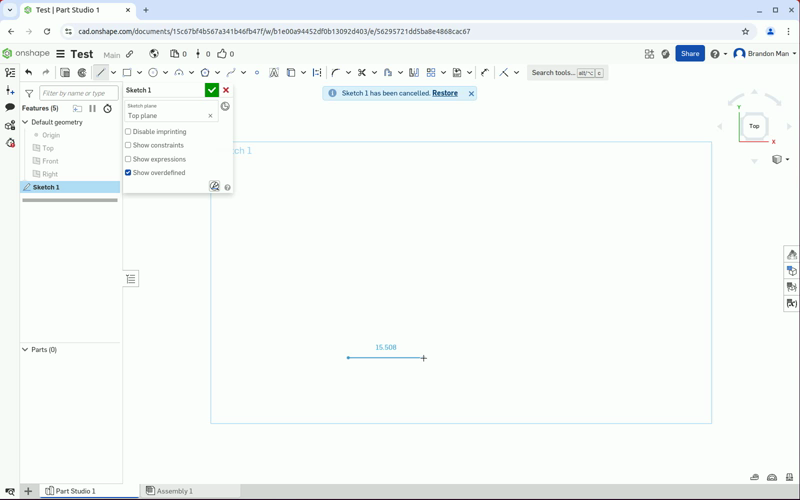
click(423, 357)
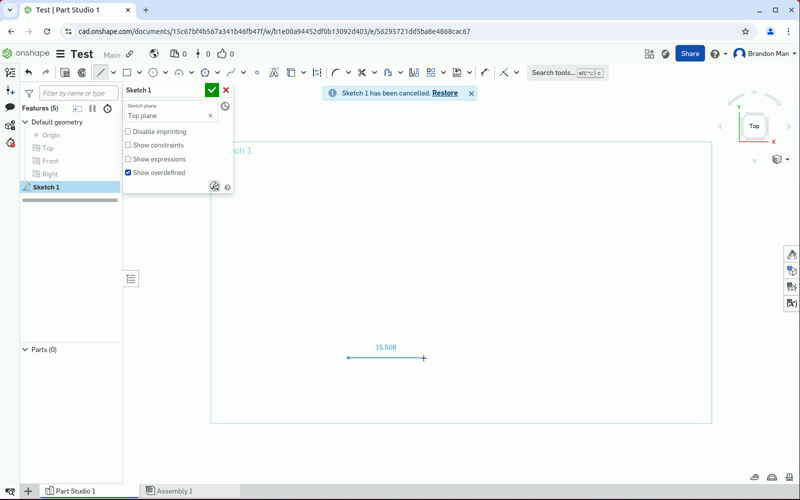
key_up(shift)
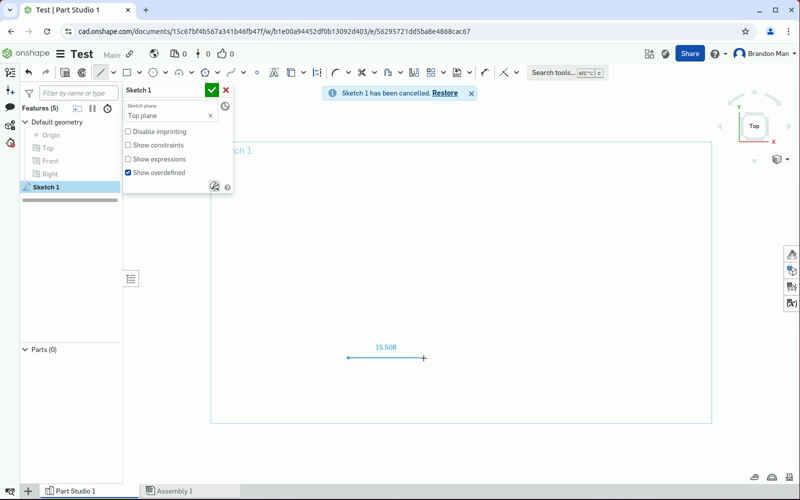
key_down(shift)
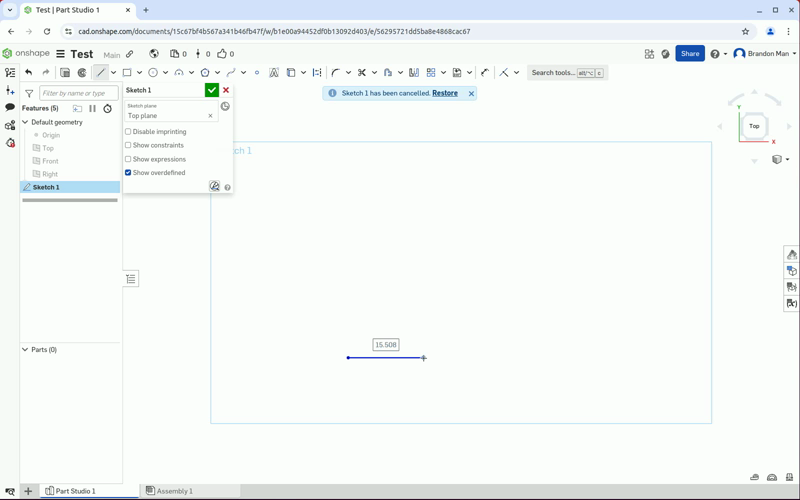
mouse_move(453, 357)
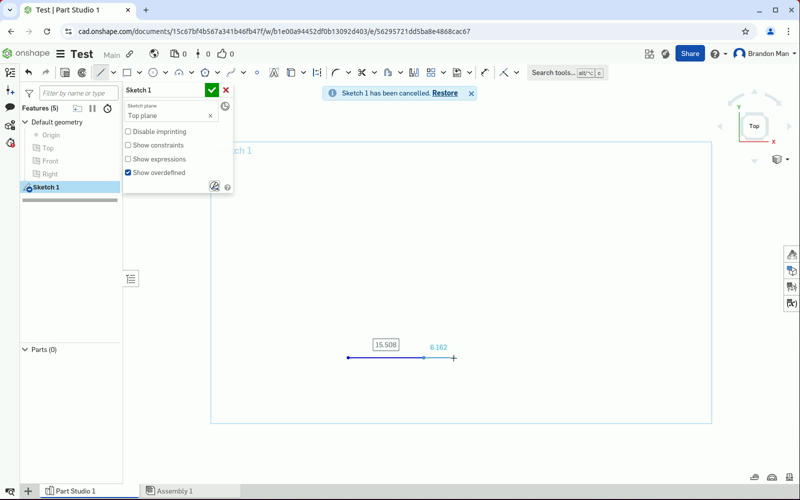
mouse_move(423, 320)
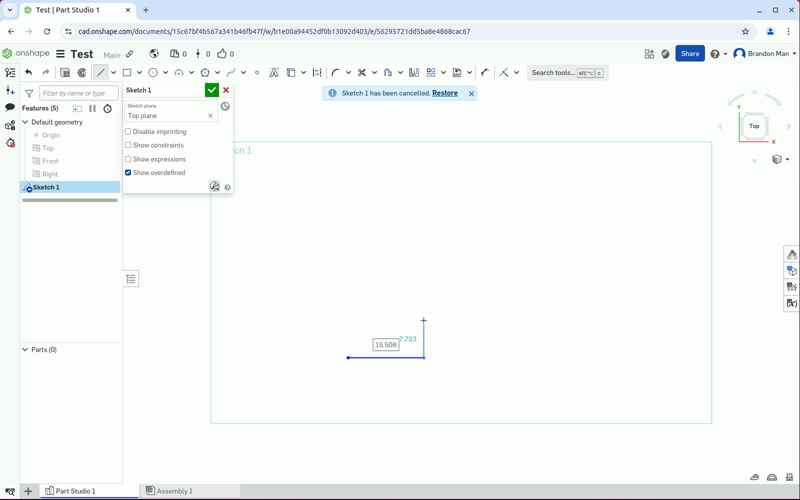
click(423, 320)
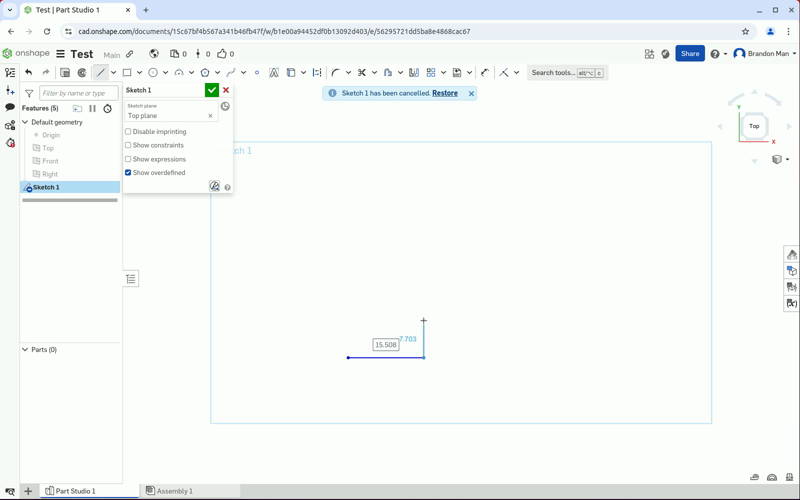
key_up(shift)
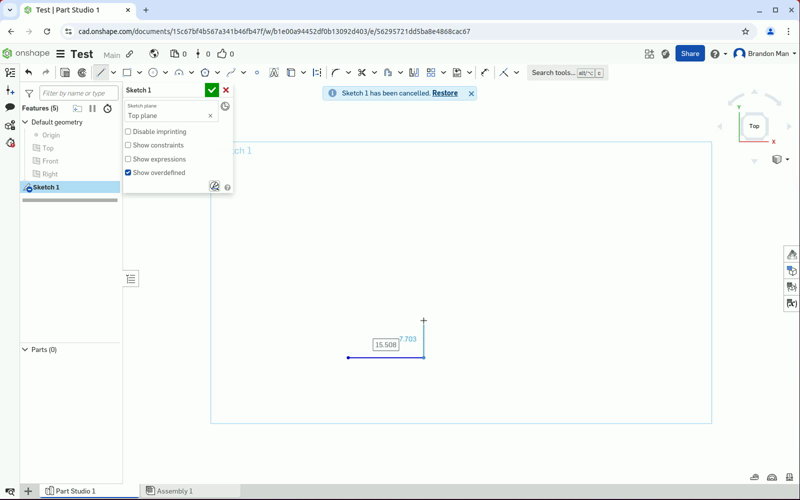
key_down(shift)
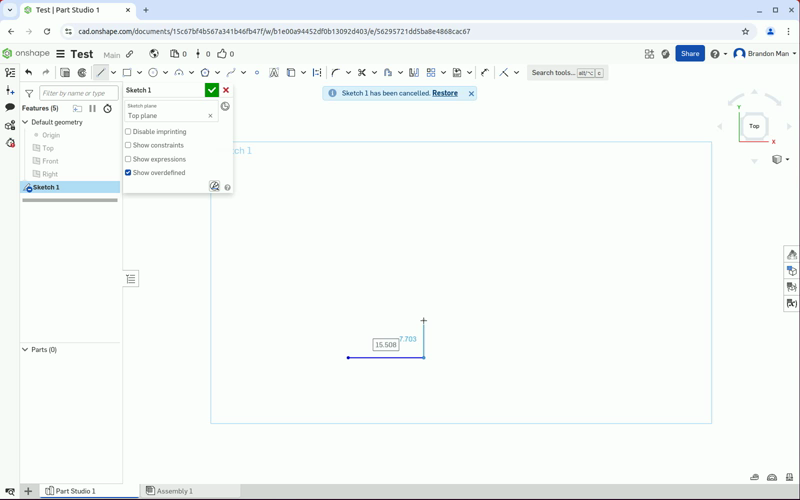
mouse_move(453, 320)
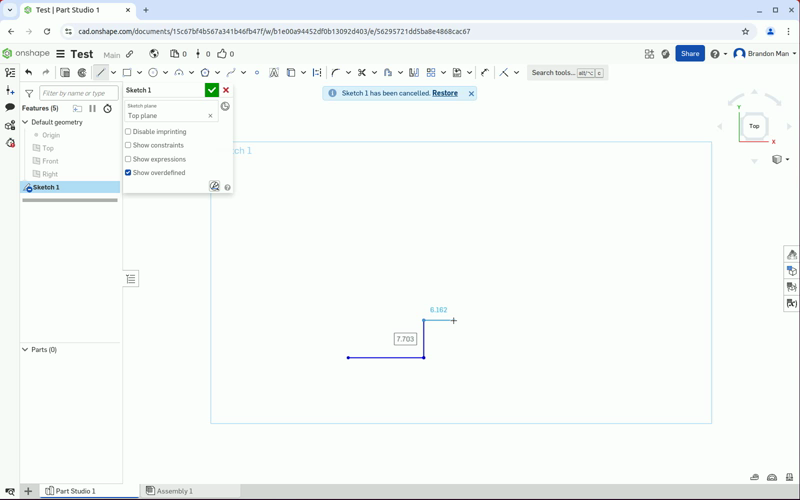
mouse_move(386, 320)
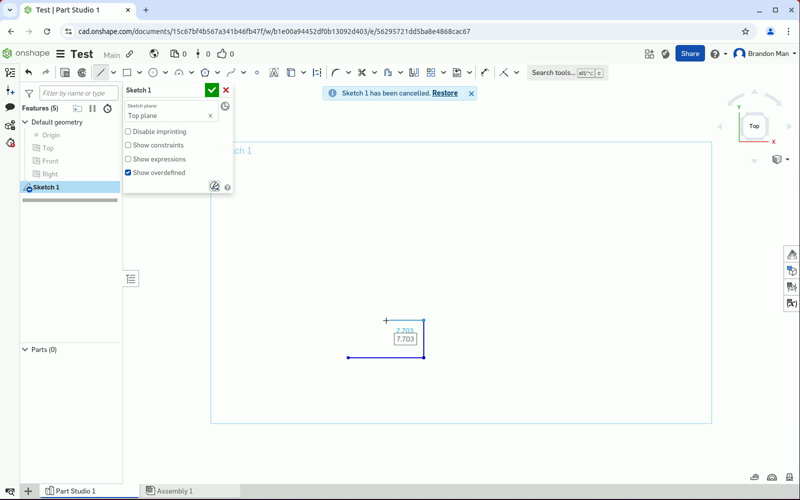
click(386, 320)
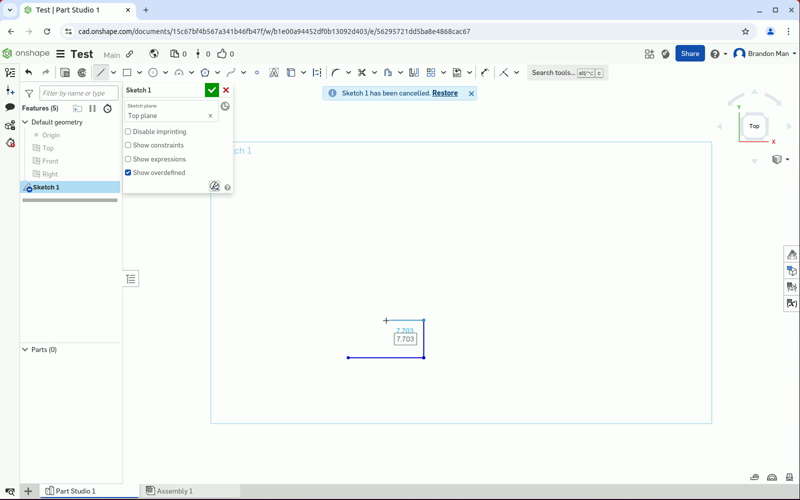
key_up(shift)
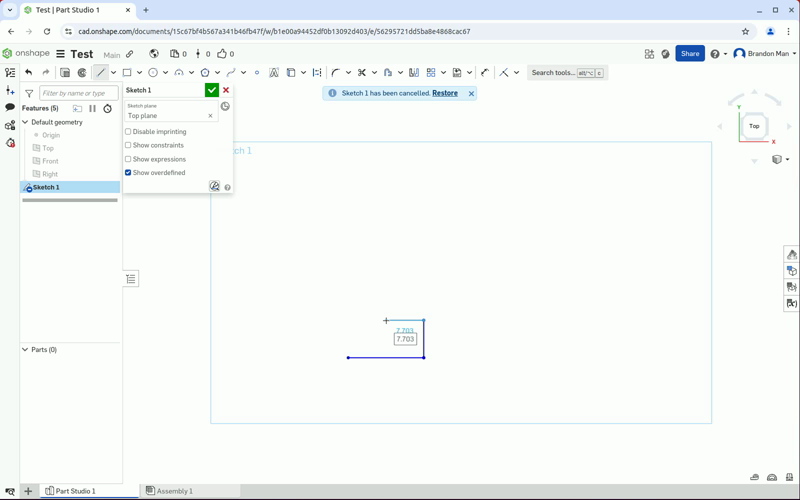
key_down(shift)
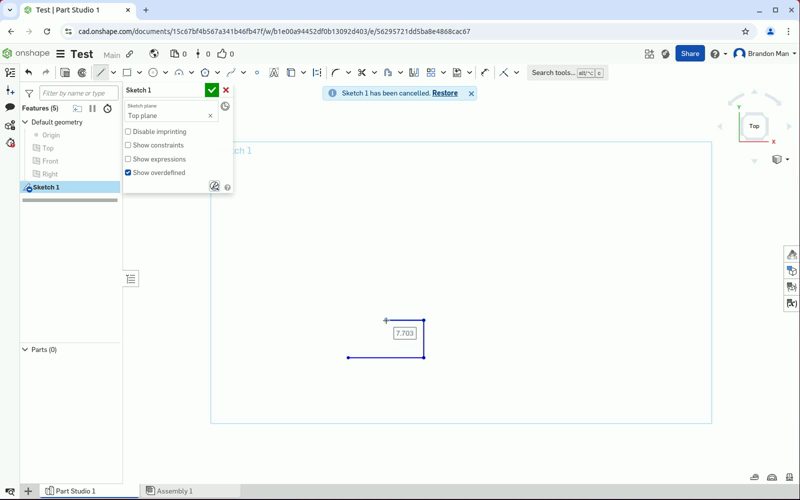
mouse_move(386, 244)
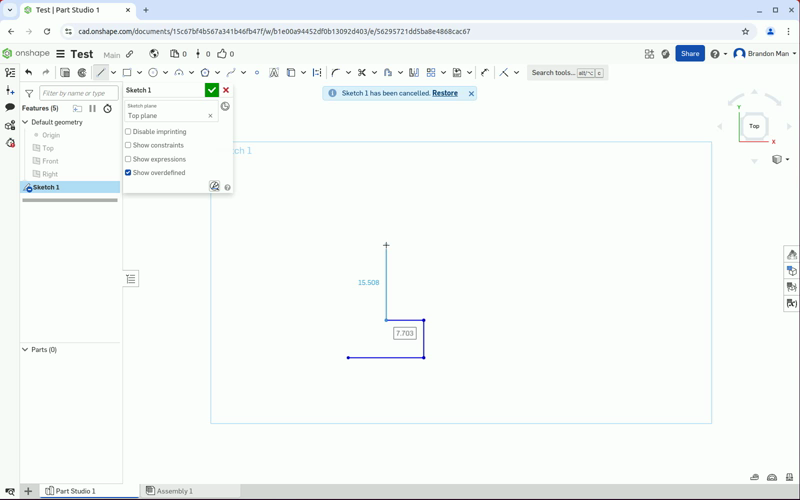
click(386, 244)
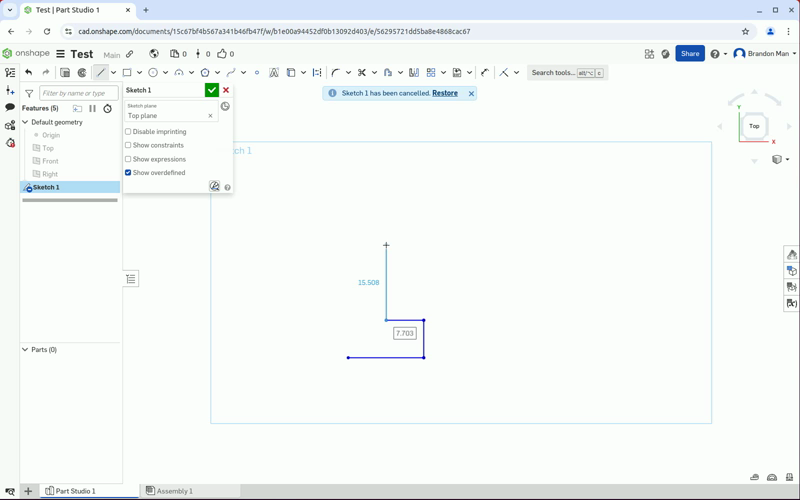
key_up(shift)
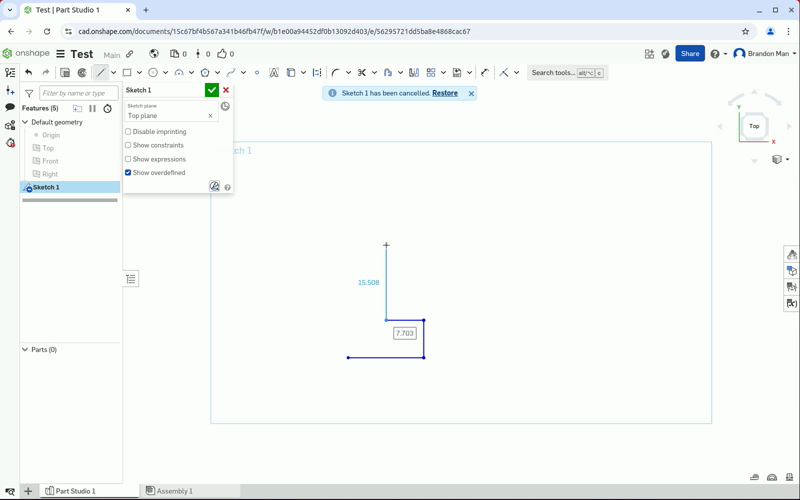
key_down(shift)
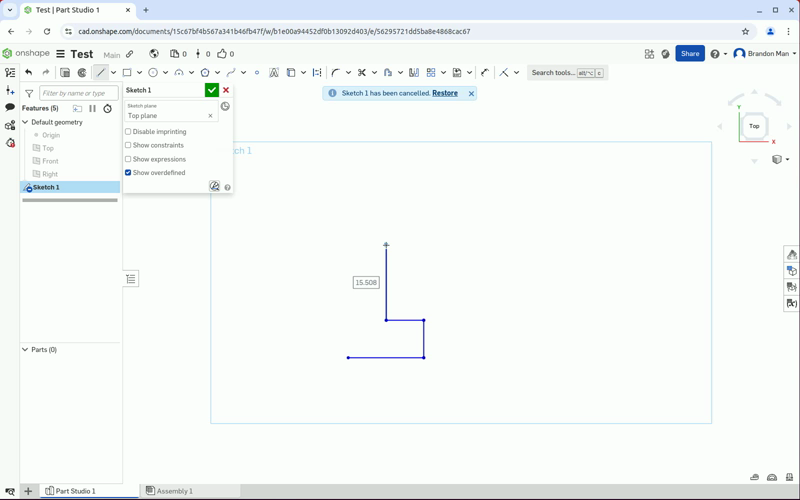
mouse_move(461, 244)
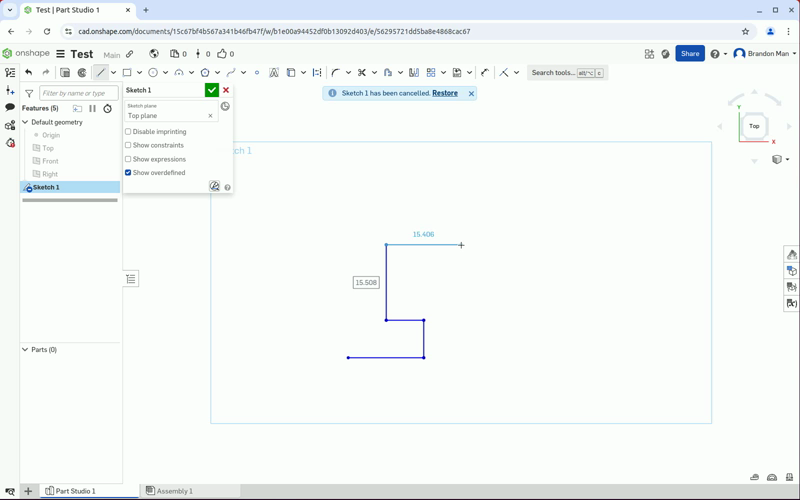
click(461, 244)
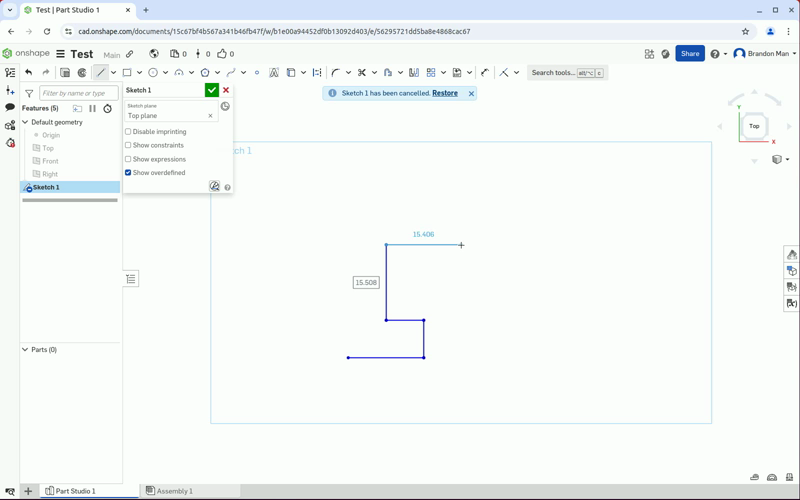
key_up(shift)
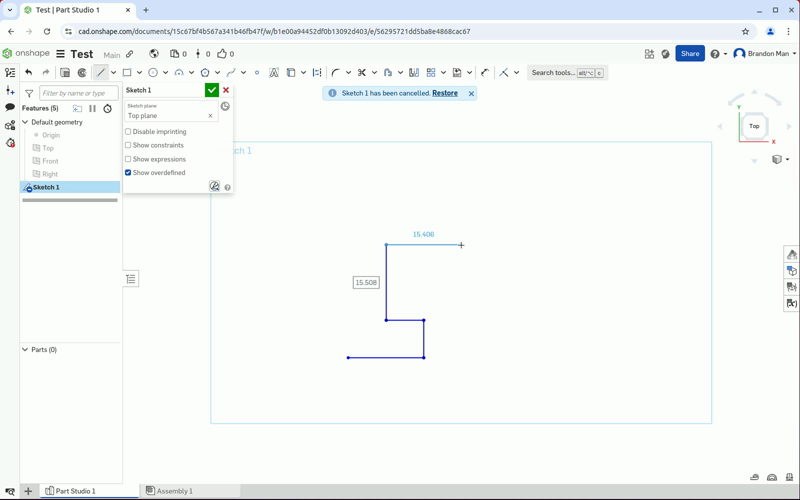
key_down(shift)
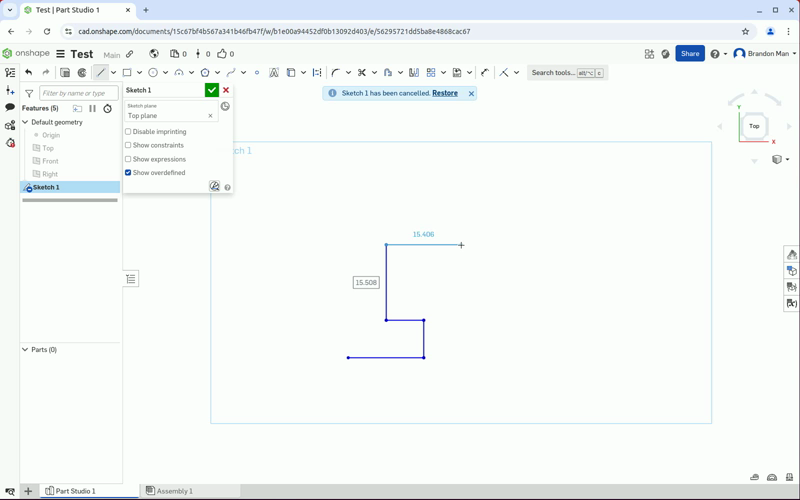
mouse_move(491, 244)
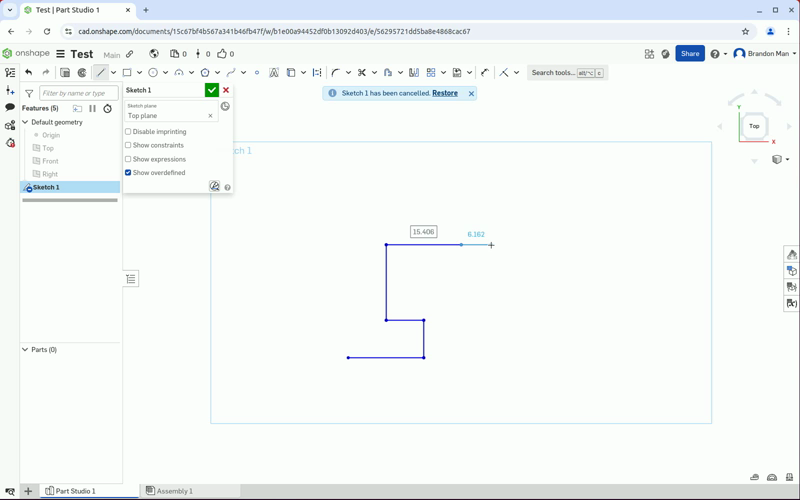
mouse_move(496, 244)
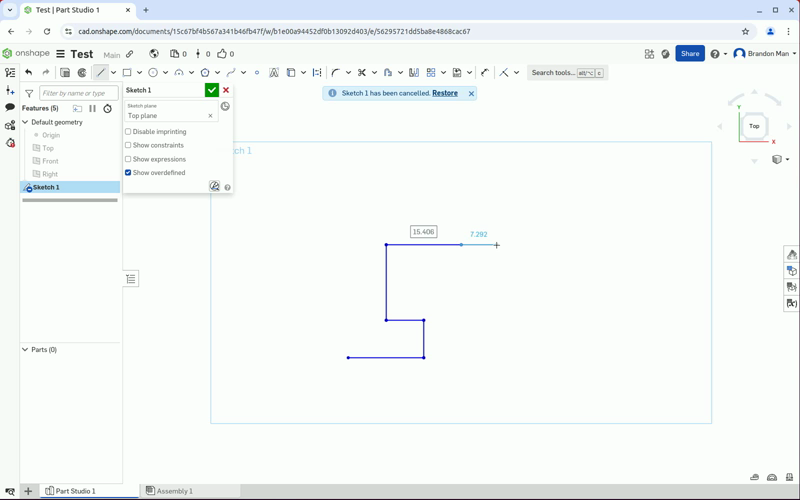
click(496, 244)
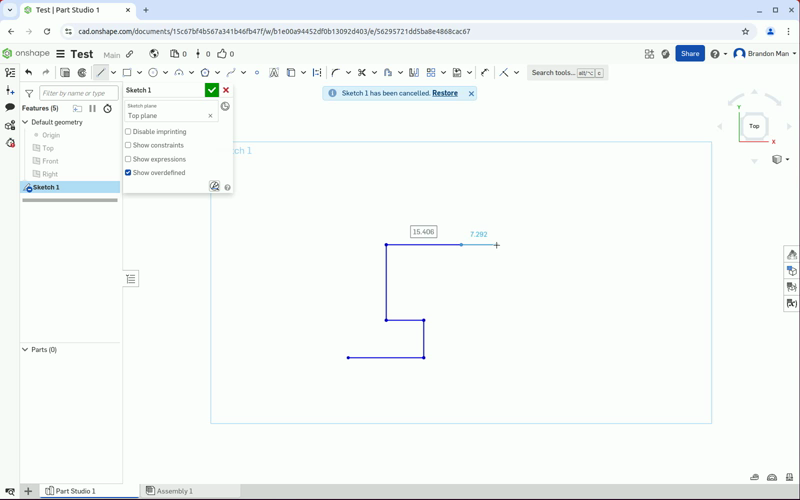
key_up(shift)
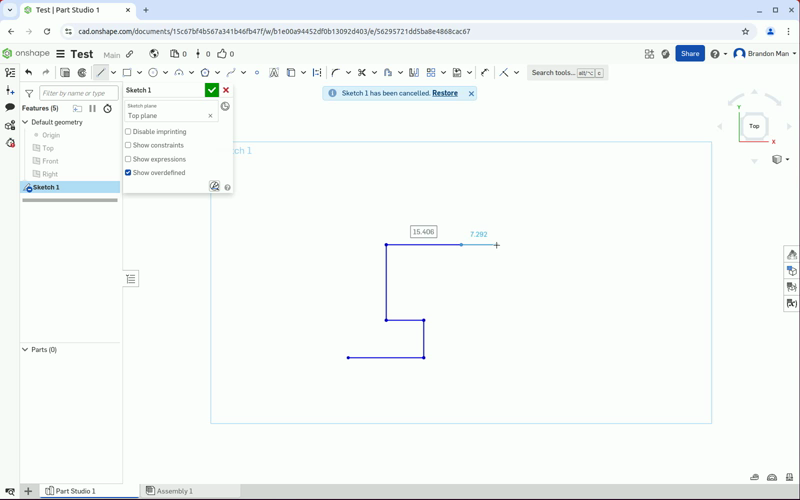
key_down(shift)
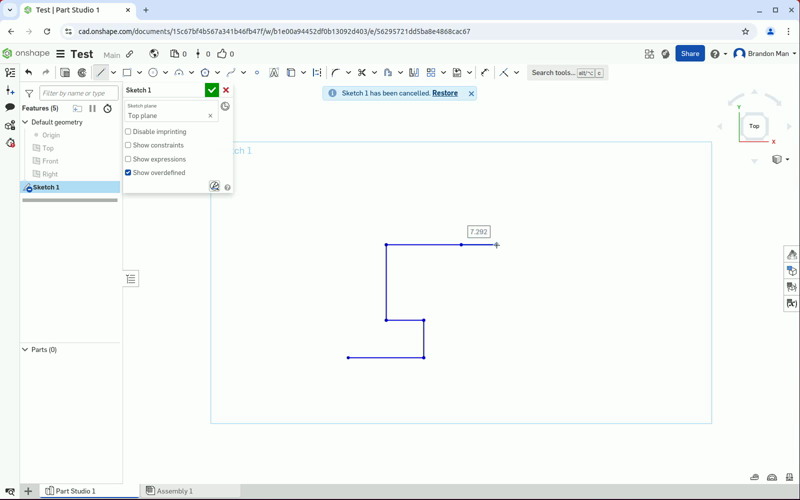
mouse_move(526, 244)
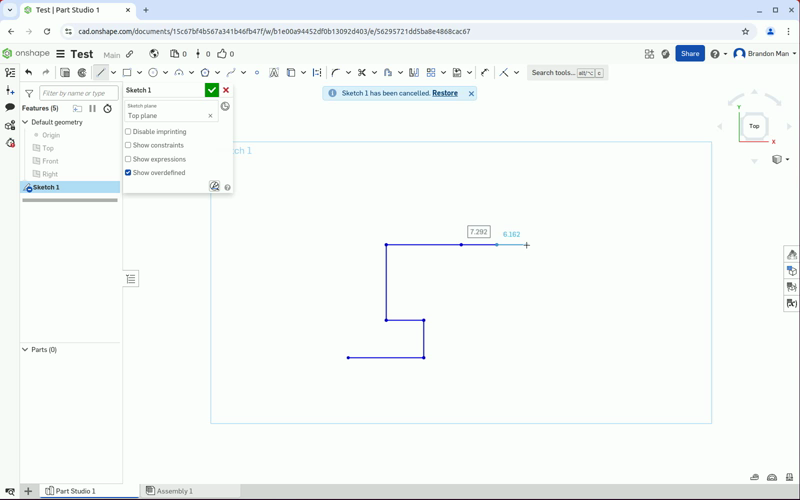
mouse_move(534, 244)
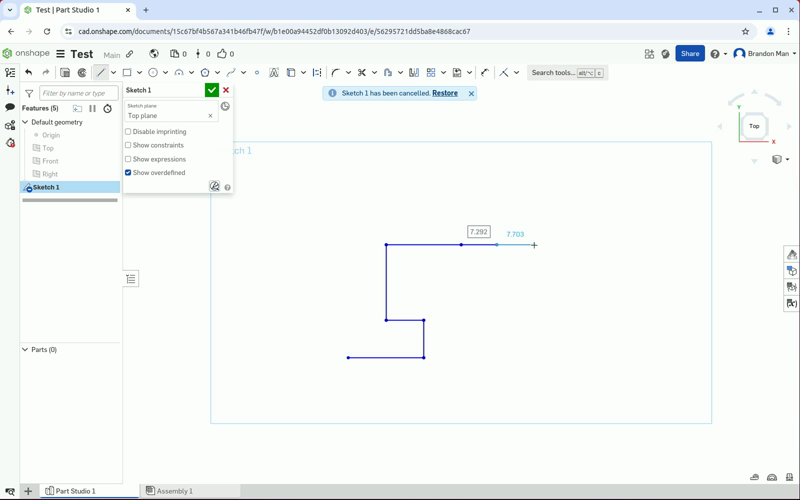
click(534, 244)
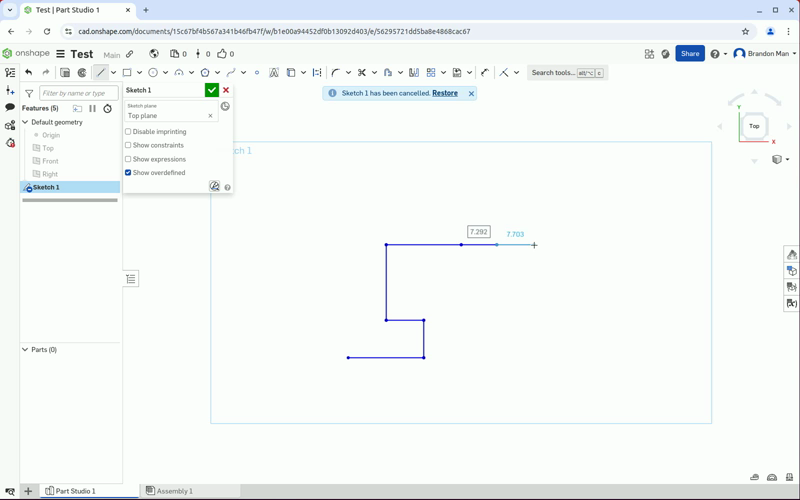
key_up(shift)
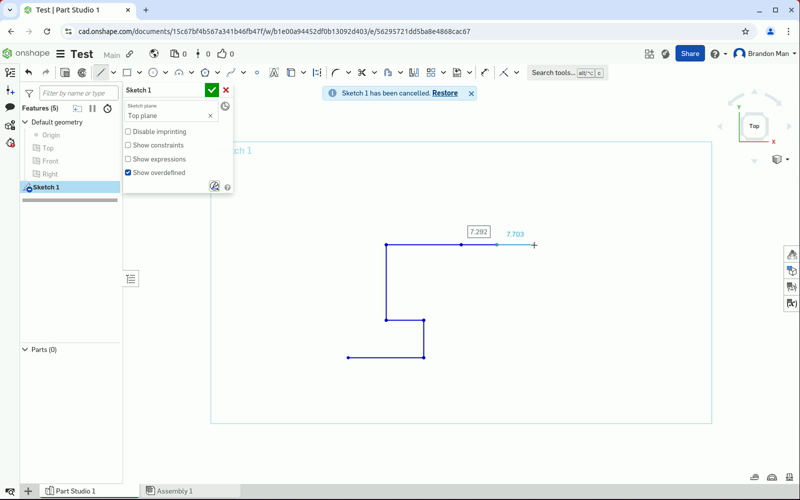
key_down(shift)
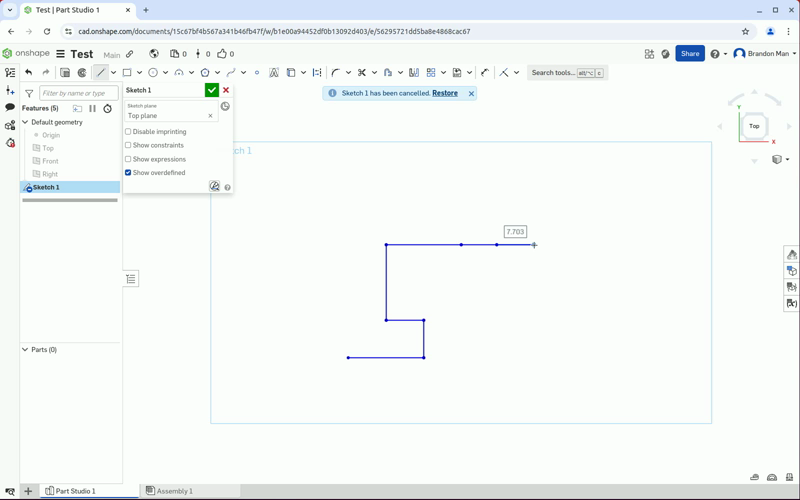
mouse_move(534, 320)
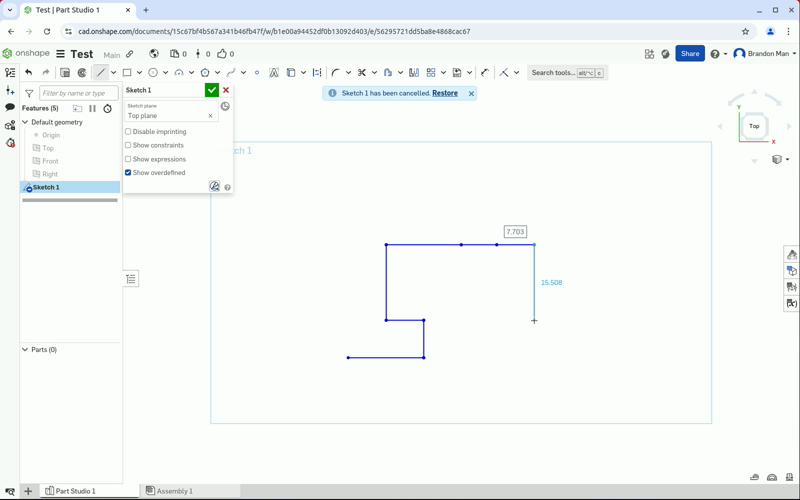
click(534, 320)
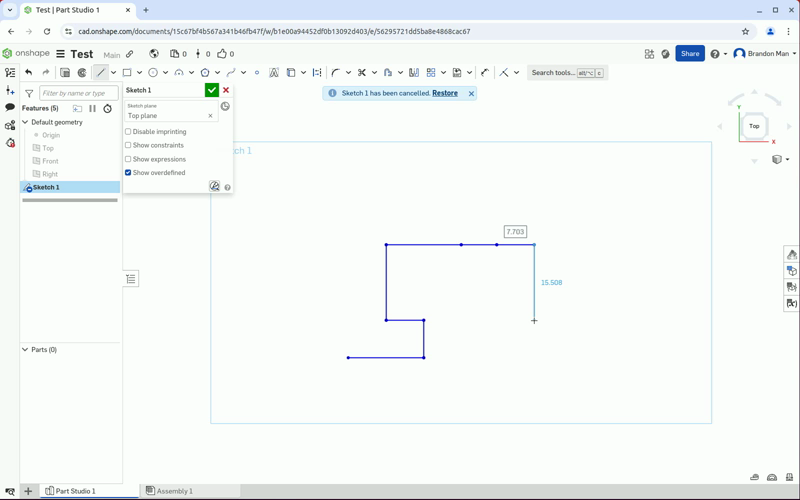
key_up(shift)
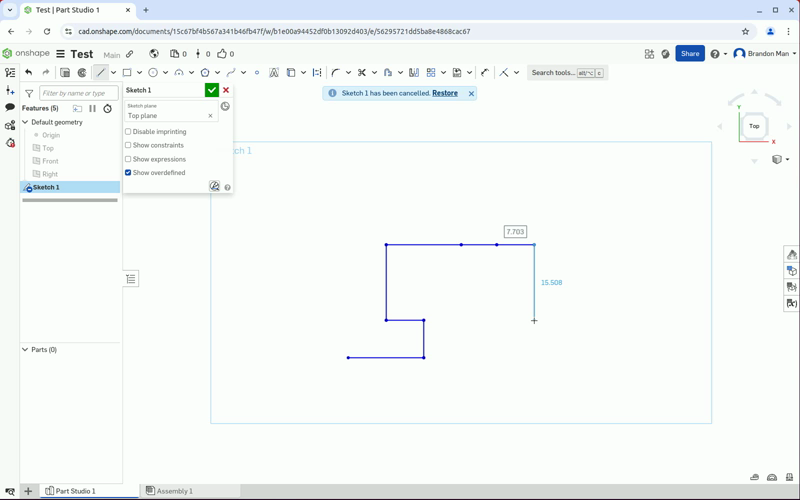
key_down(shift)
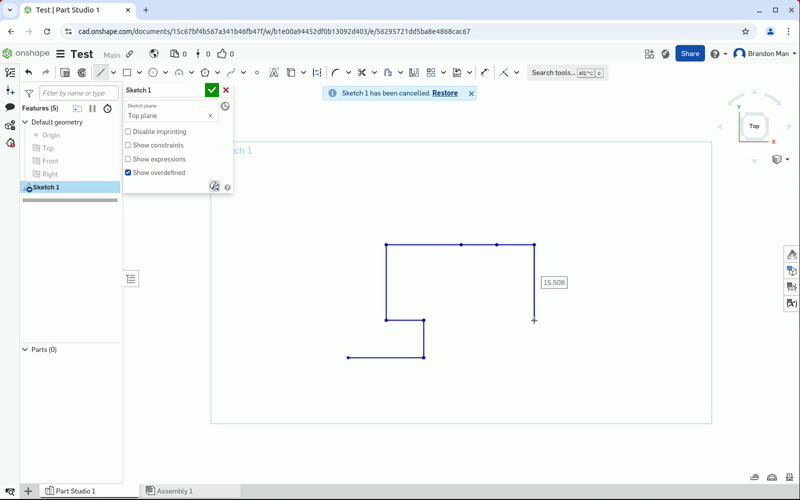
mouse_move(564, 320)
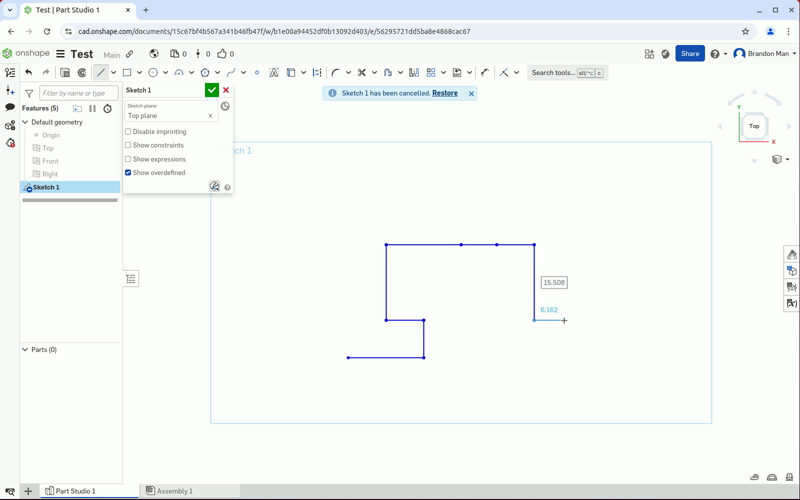
mouse_move(496, 320)
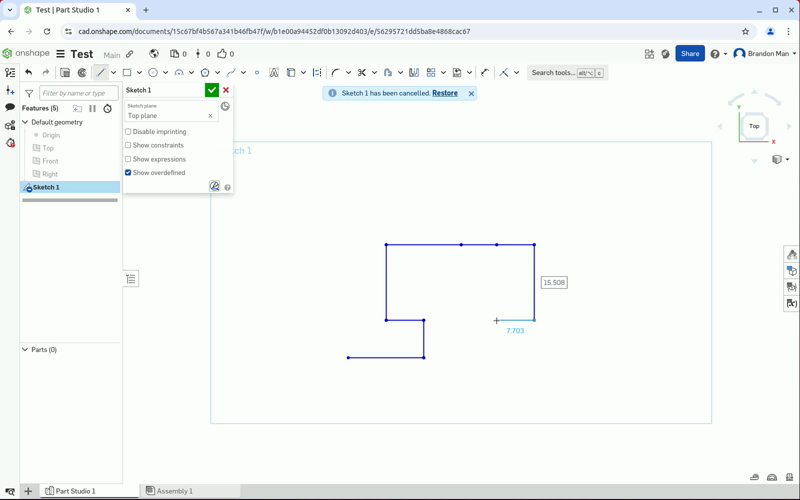
click(496, 320)
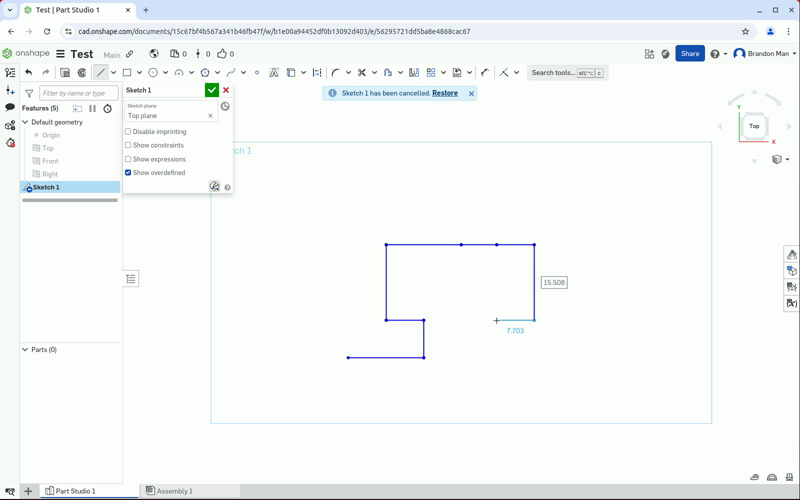
key_up(shift)
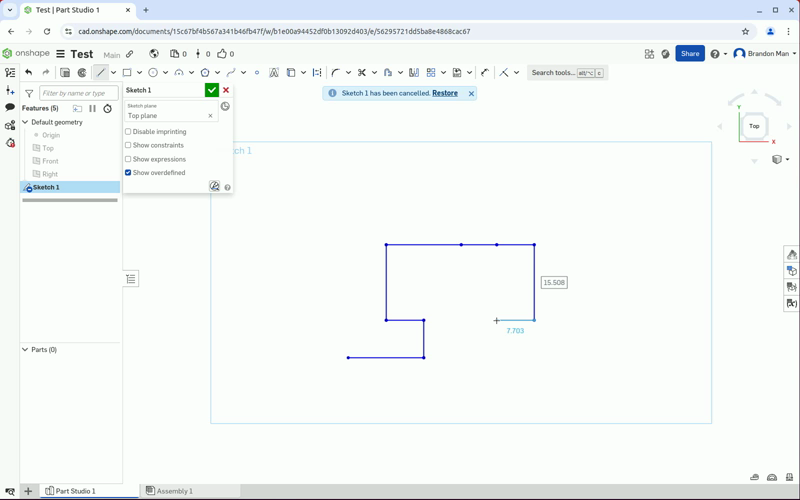
key_down(shift)
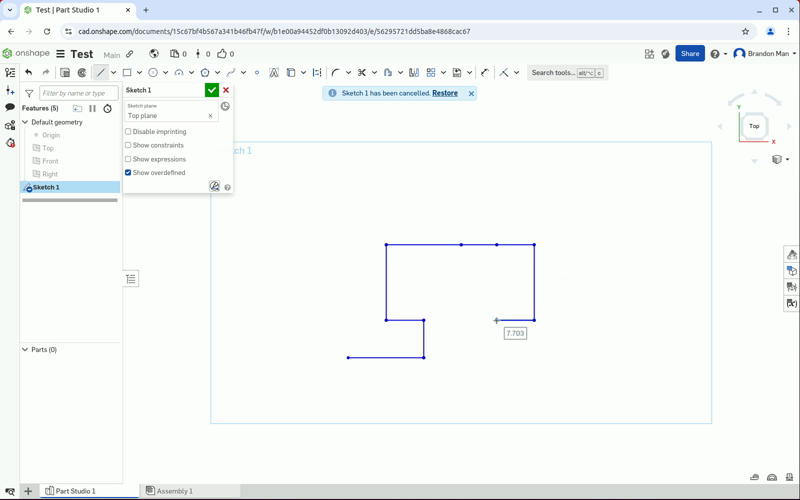
mouse_move(526, 320)
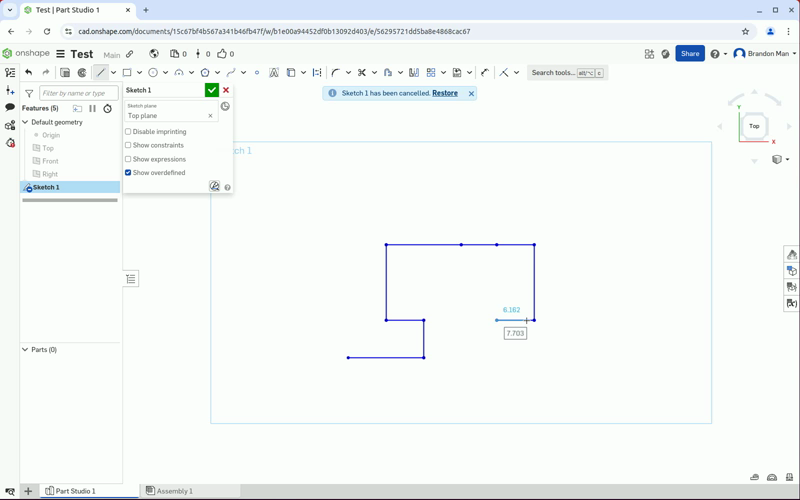
mouse_move(496, 357)
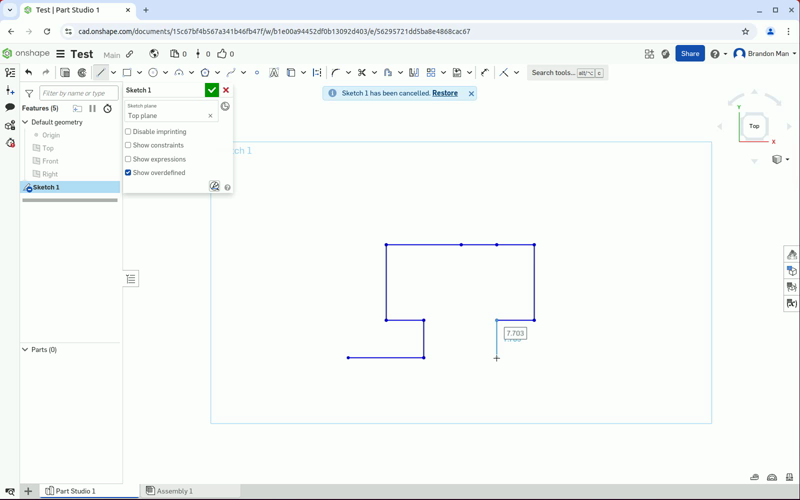
click(496, 357)
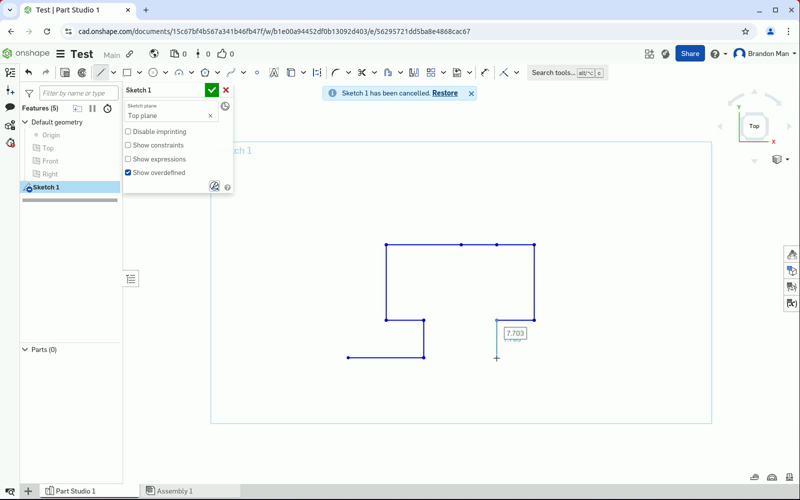
key_up(shift)
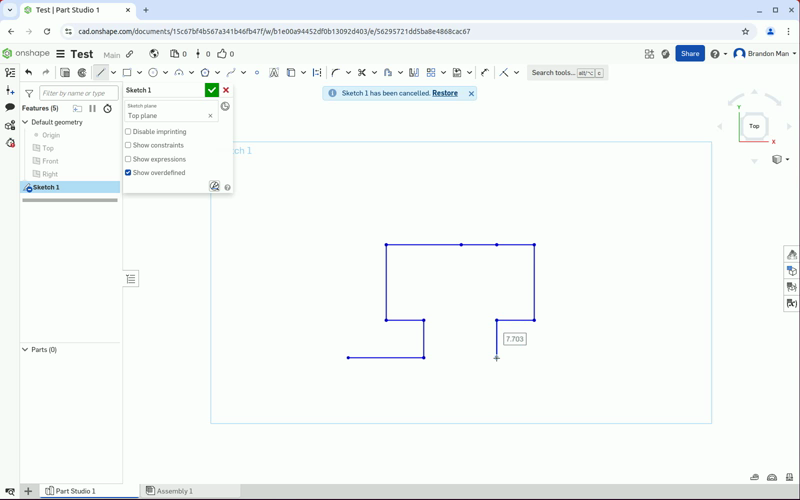
key_down(shift)
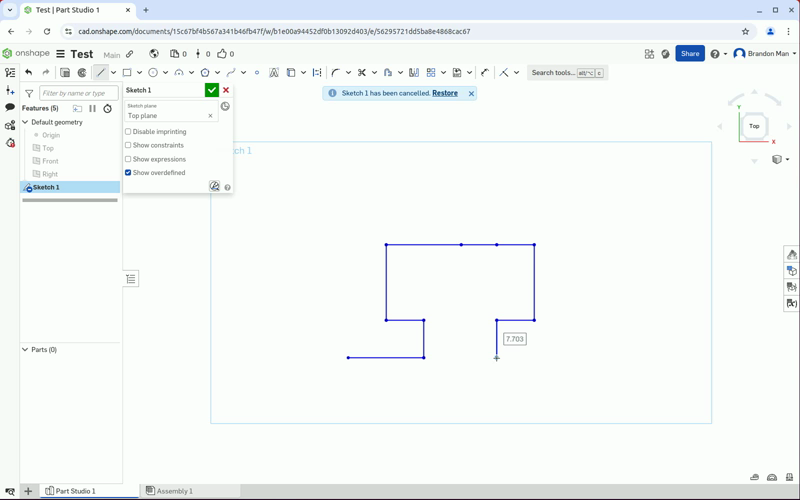
mouse_move(572, 357)
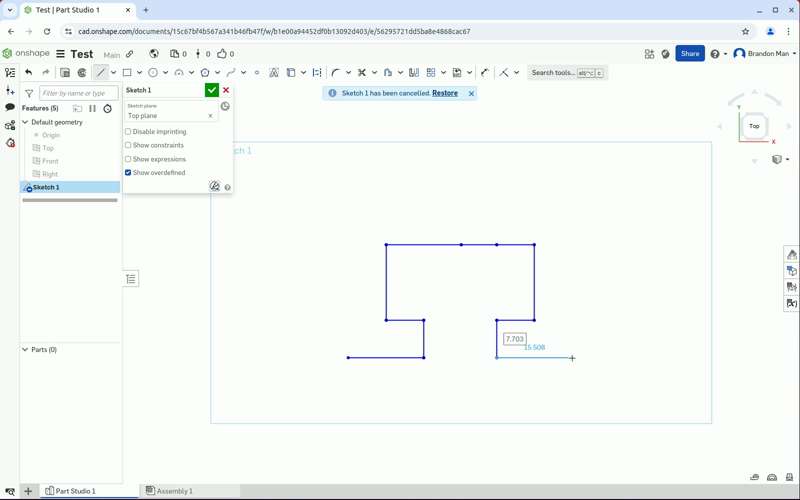
click(572, 357)
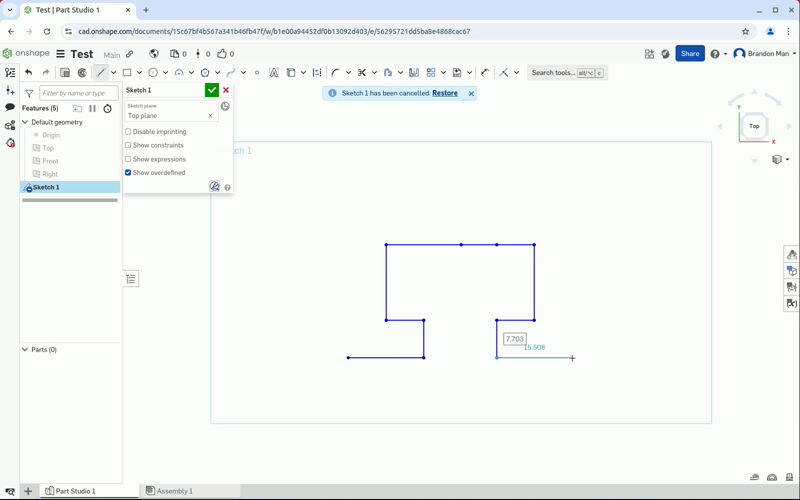
key_up(shift)
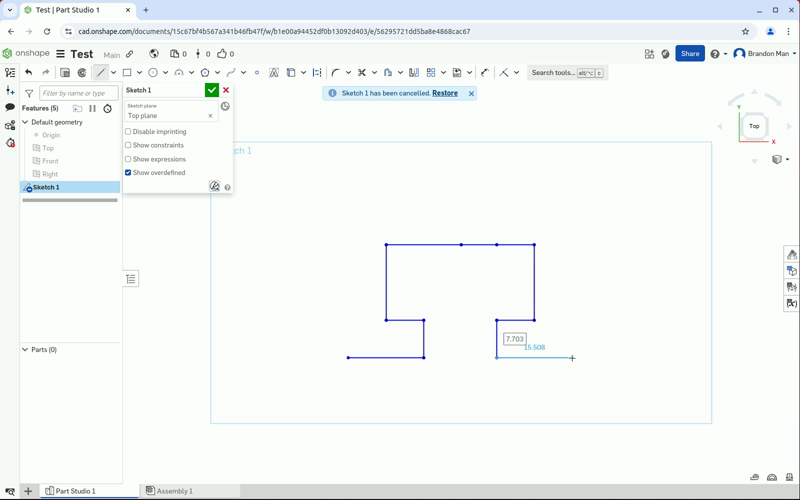
key_down(shift)
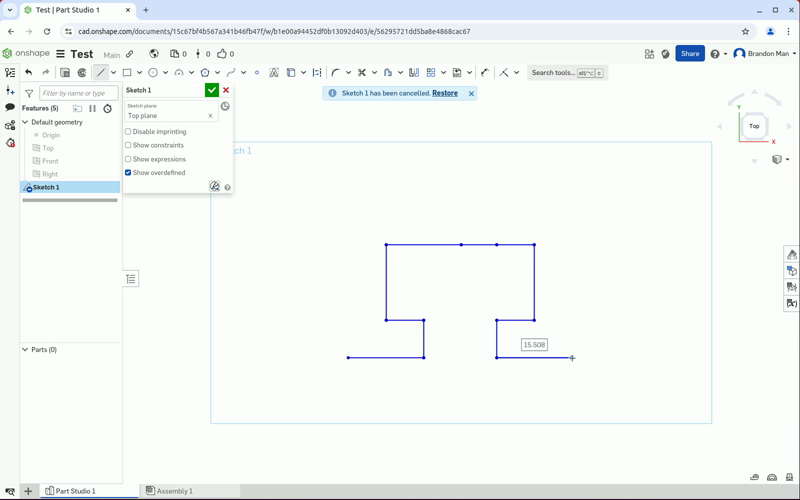
mouse_move(572, 209)
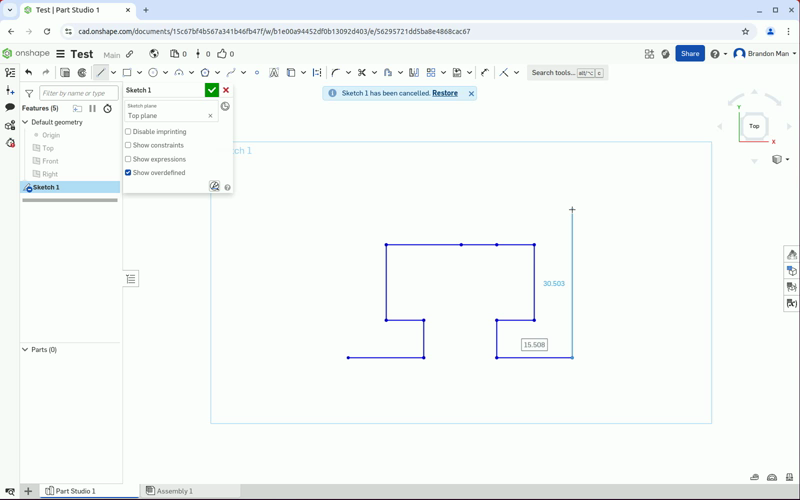
click(572, 209)
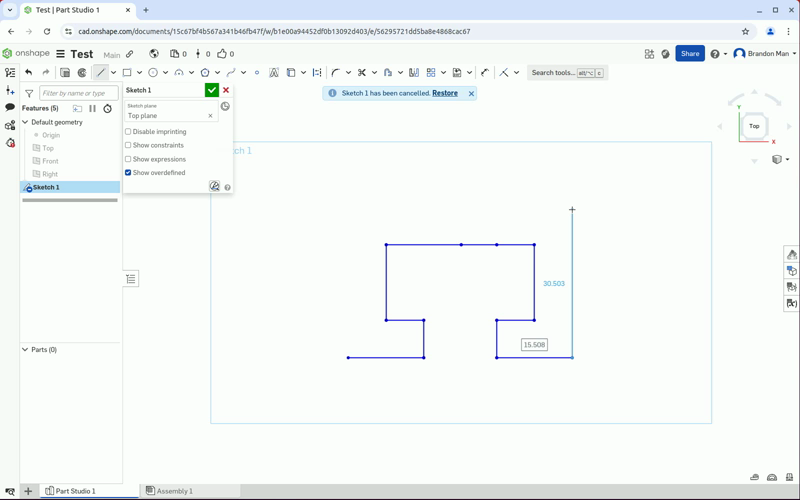
key_up(shift)
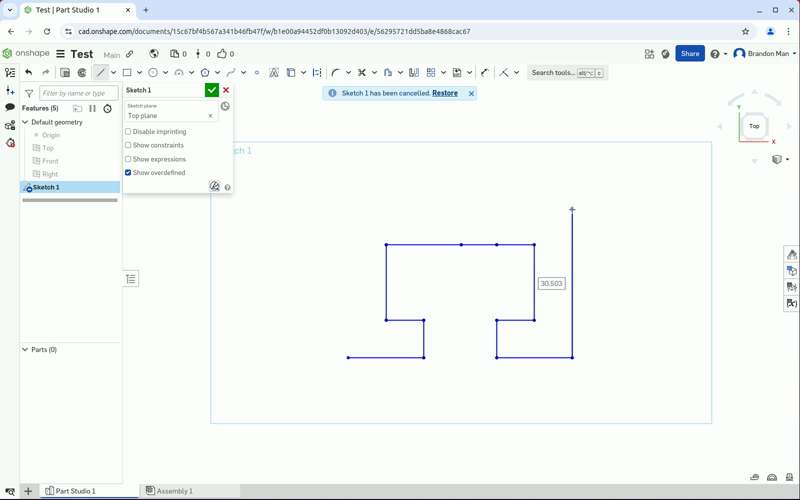
key_down(shift)
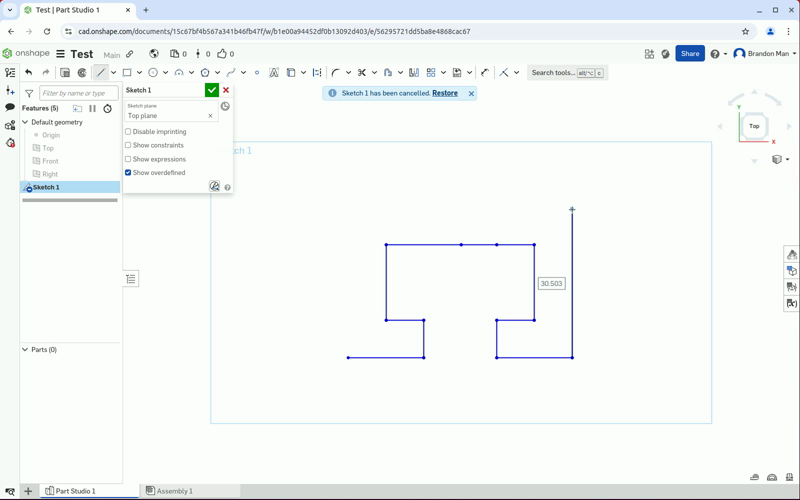
mouse_move(348, 209)
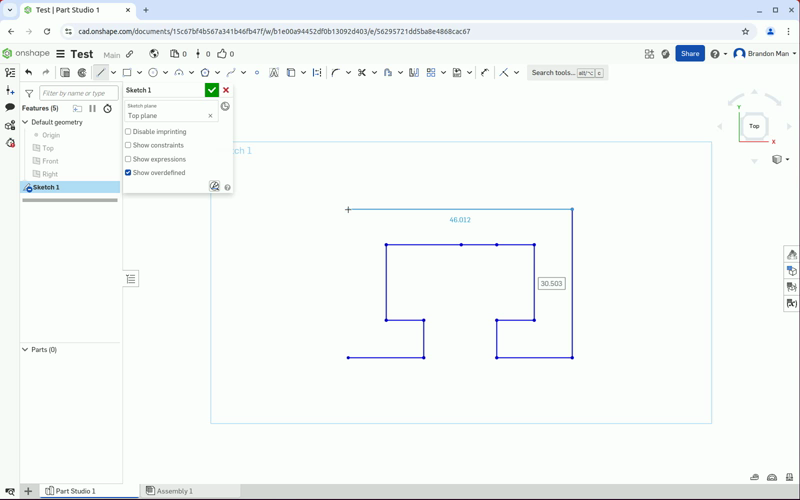
click(348, 209)
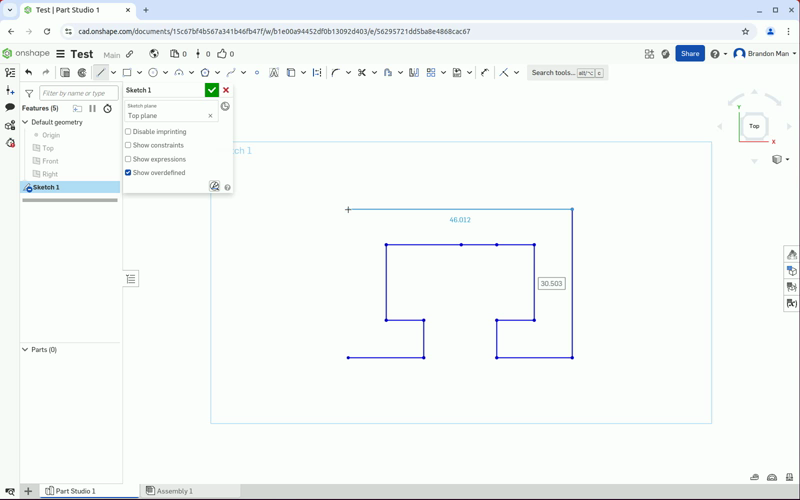
key_up(shift)
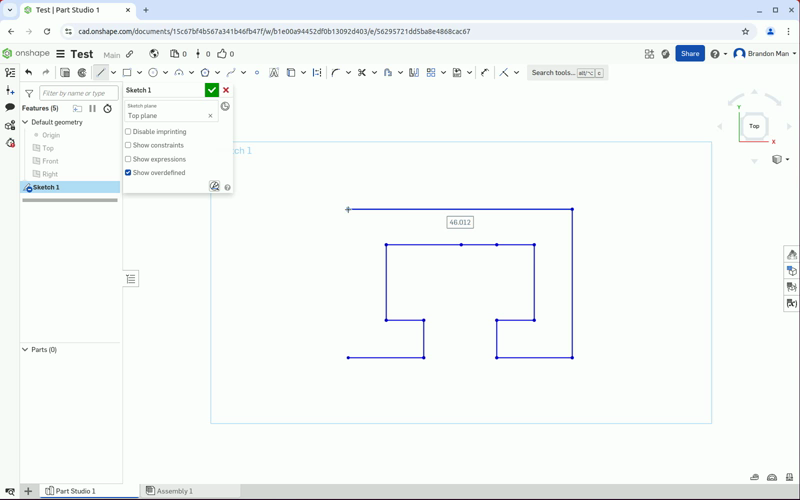
key_down(shift)
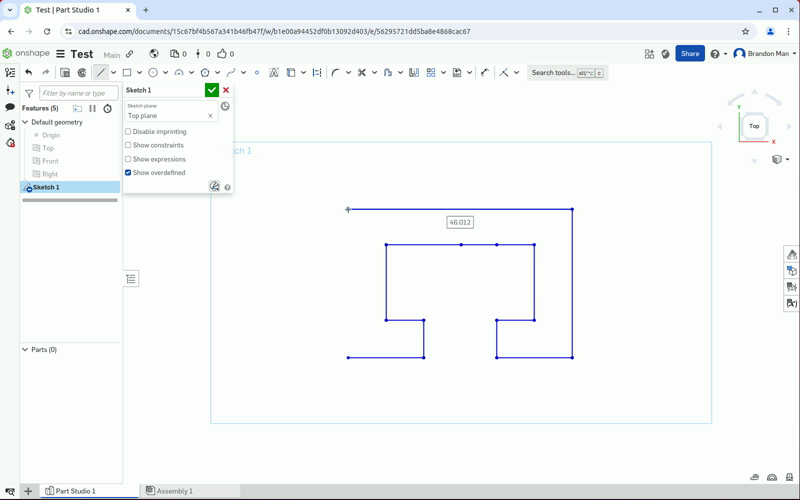
mouse_move(348, 357)
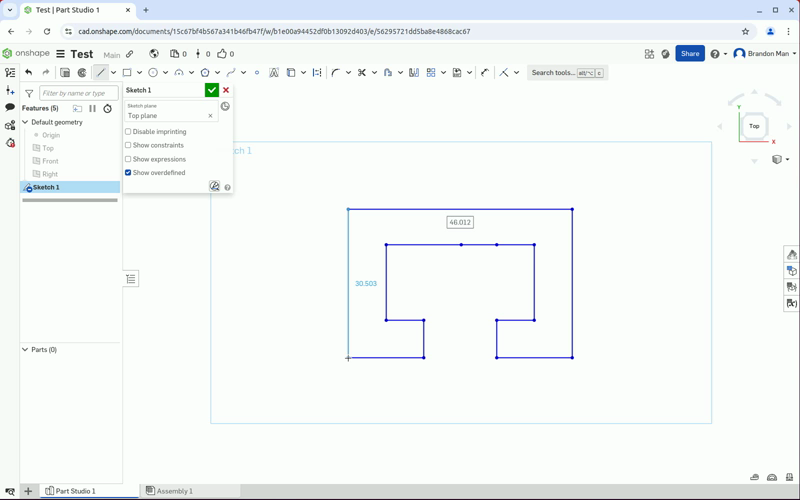
key_up(shift)
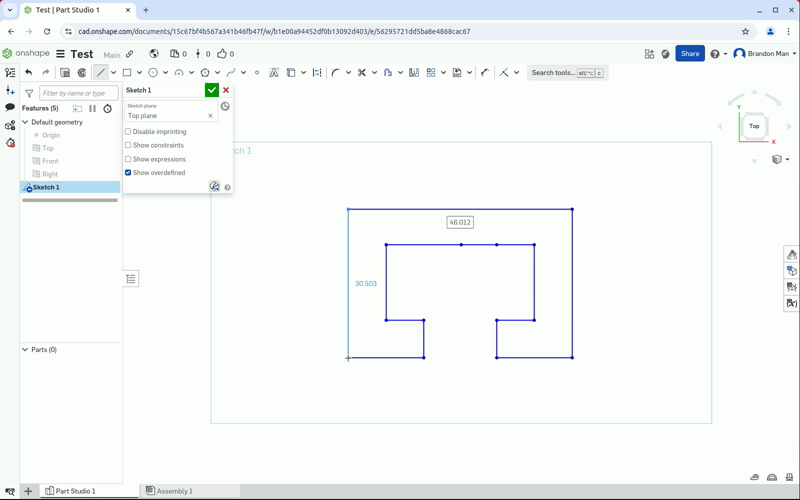
click(348, 357)
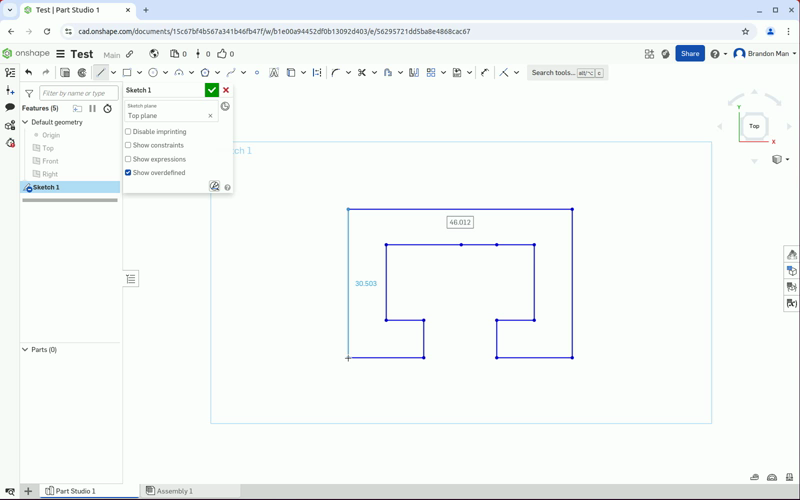
key(esc)
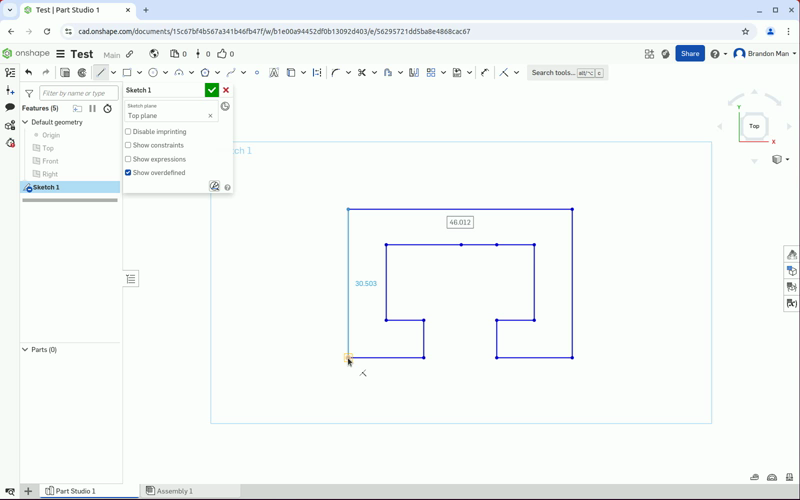
mouse_move(509, 228)
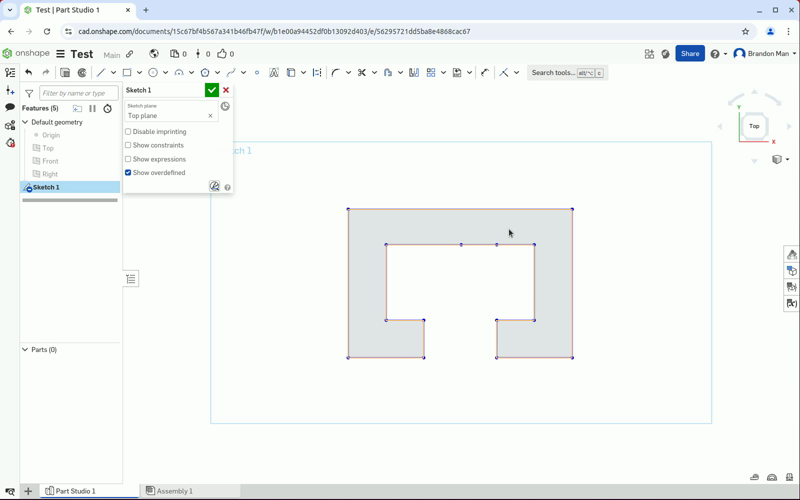
click(509, 228)
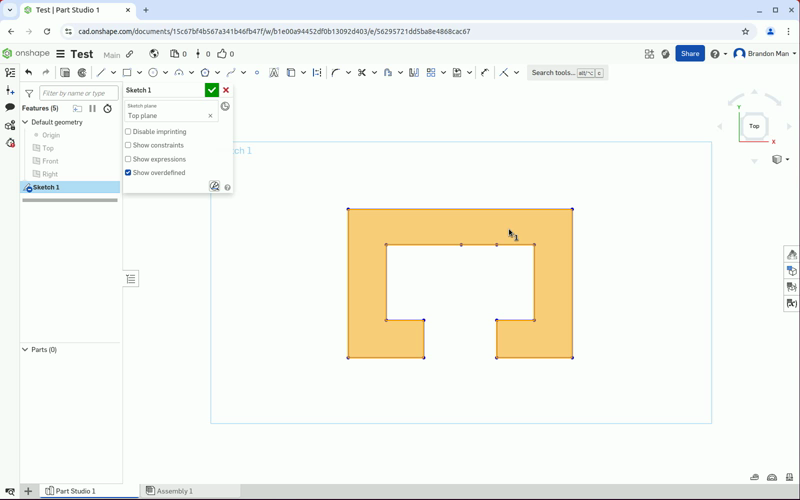
mouse_move(73, 352)
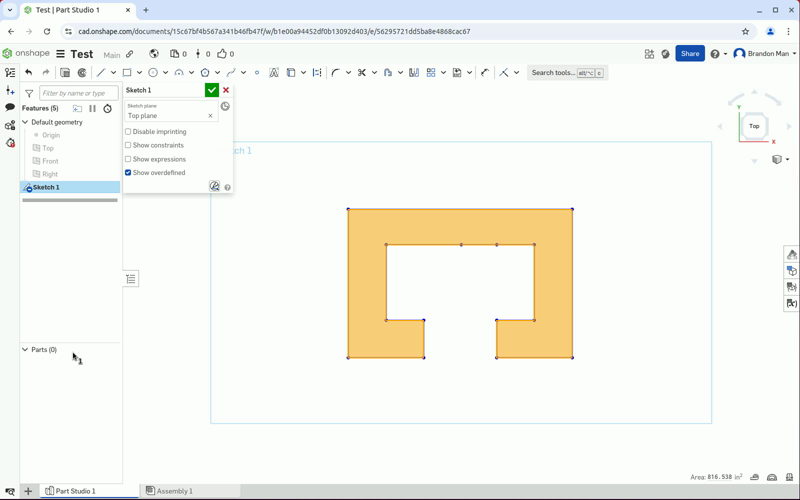
key(shift+y)
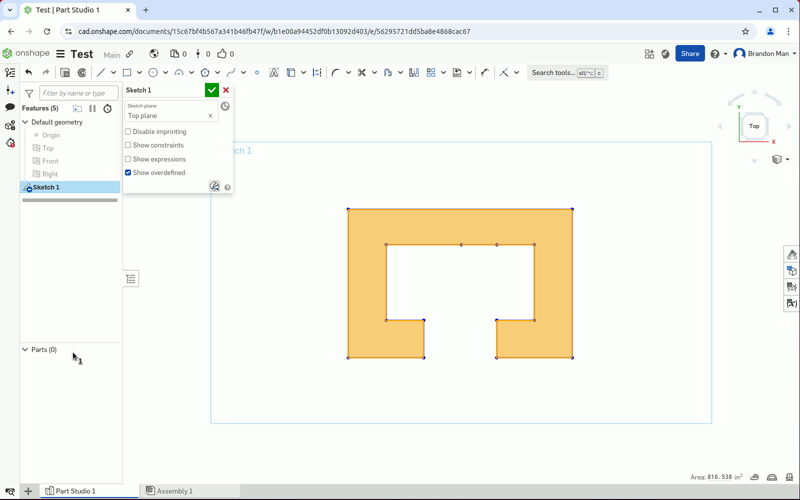
key(shift+e)
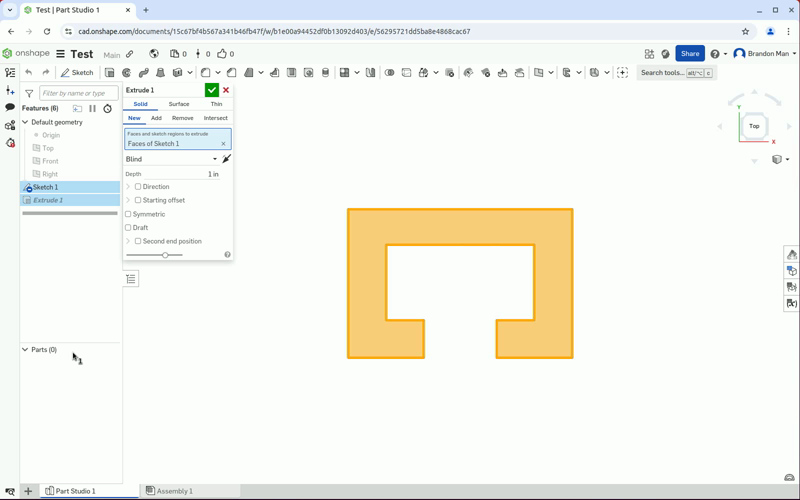
mouse_move(143, 106)
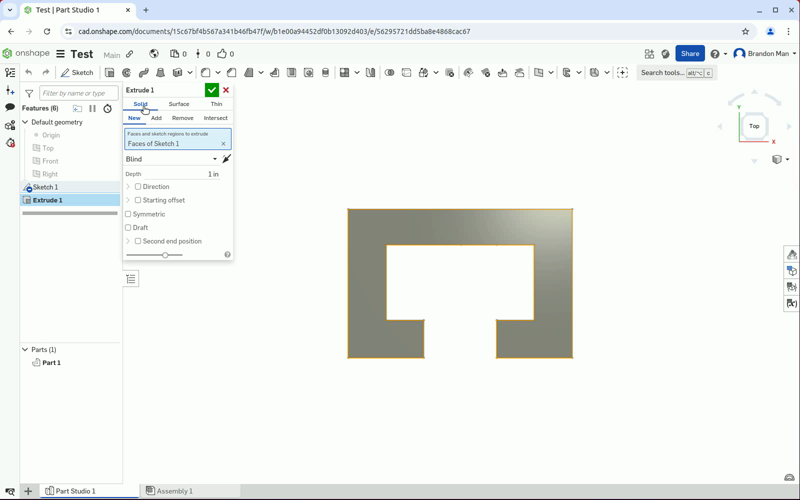
click(143, 106)
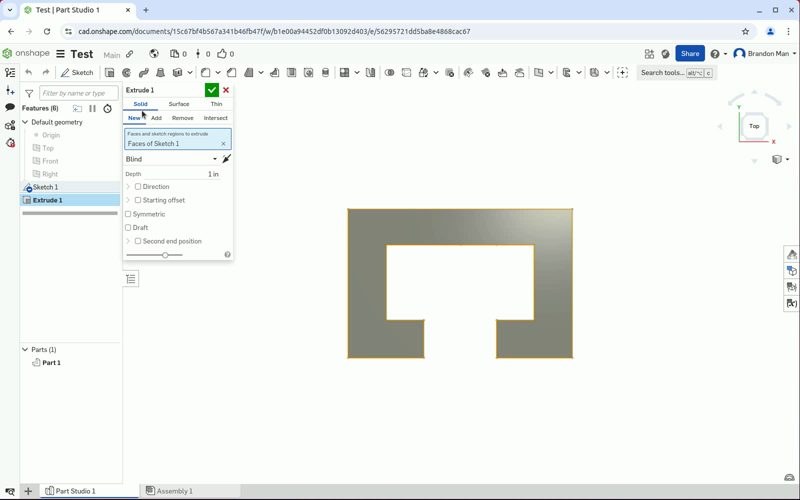
mouse_move(137, 120)
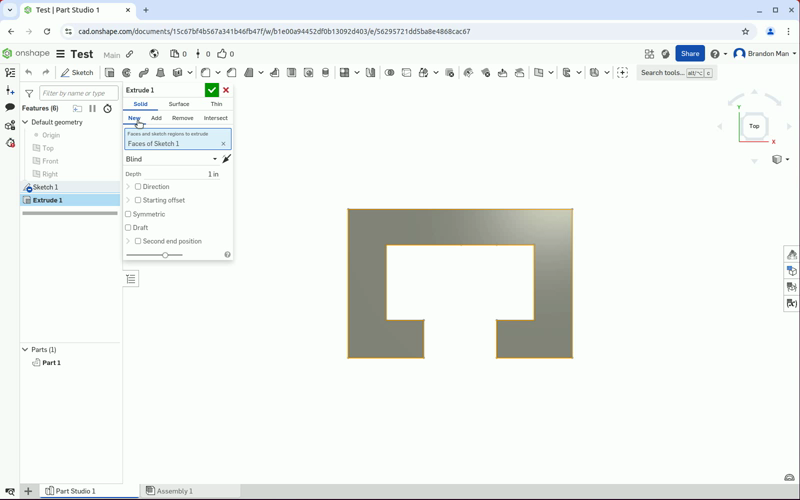
click(137, 120)
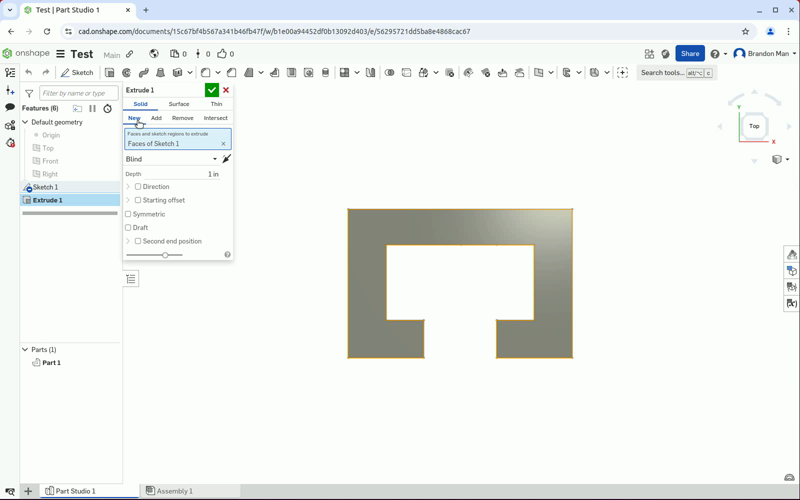
key(tab, 4)
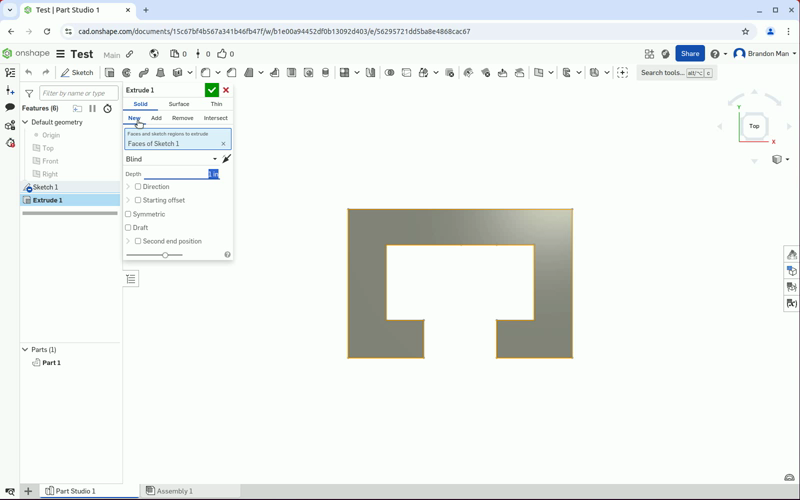
text(7.703)
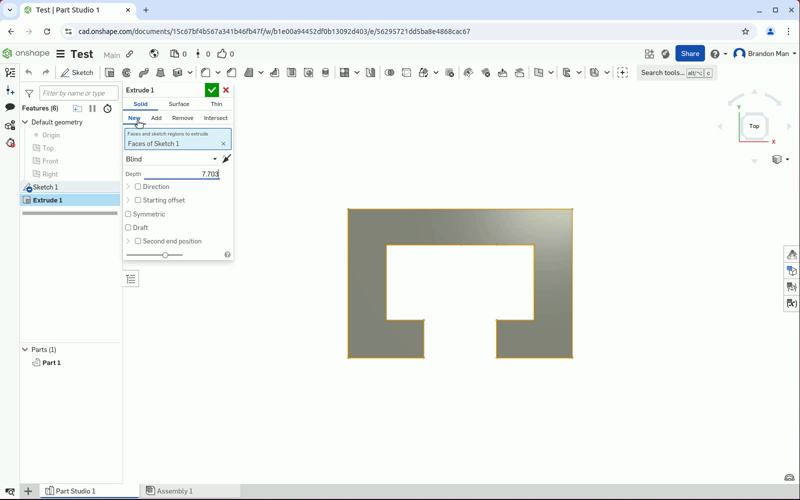
key(enter)
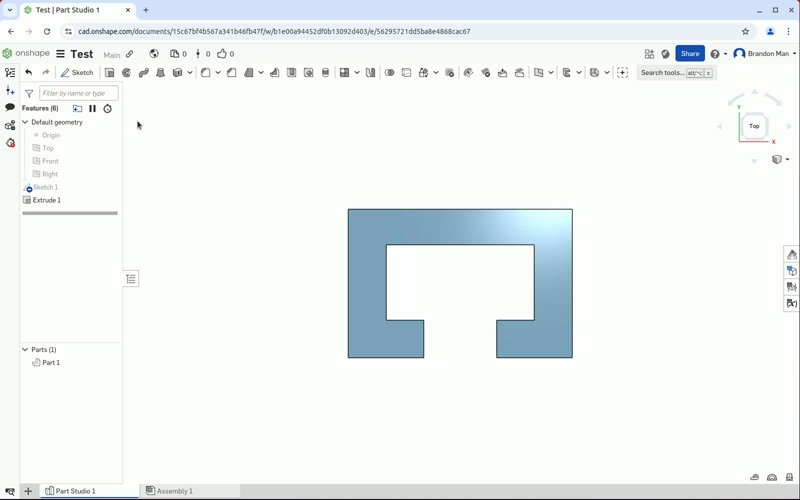
key(shift+h)
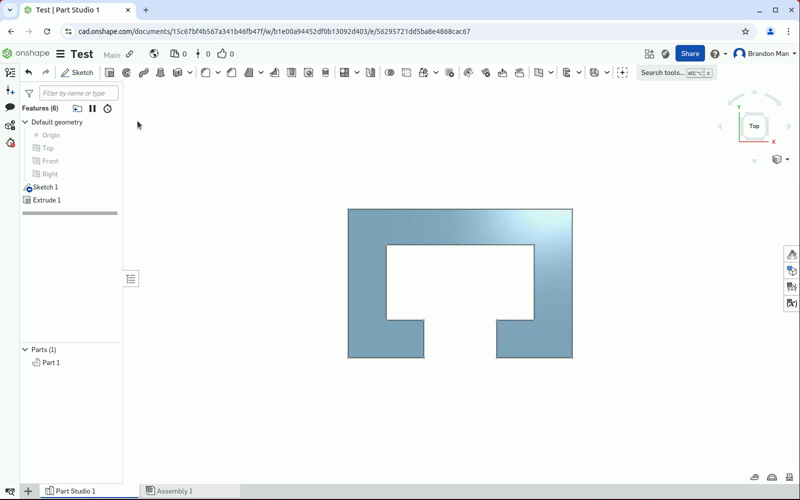
key(shift+h)
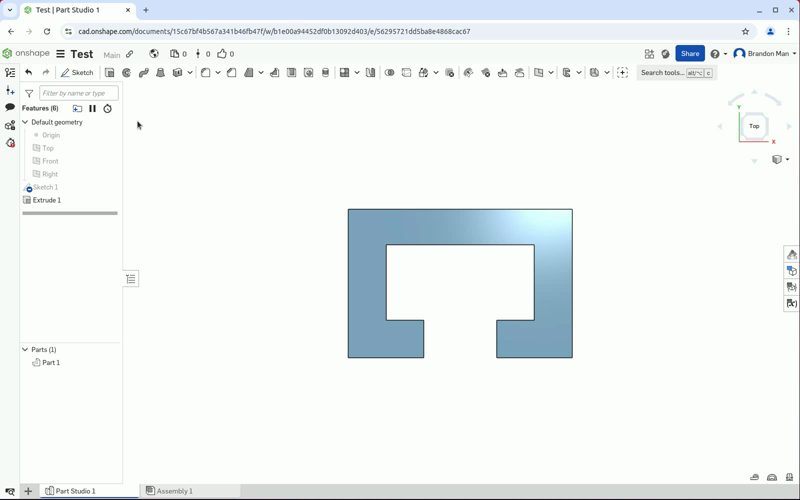
mouse_move(73, 189)
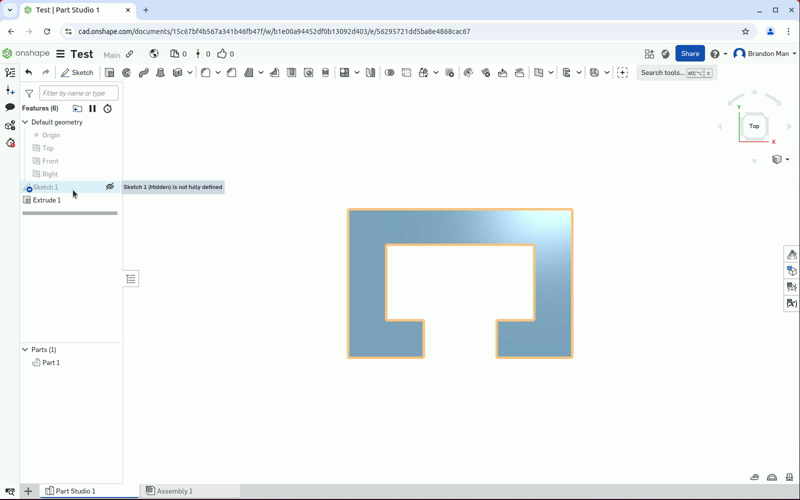
click(73, 189)
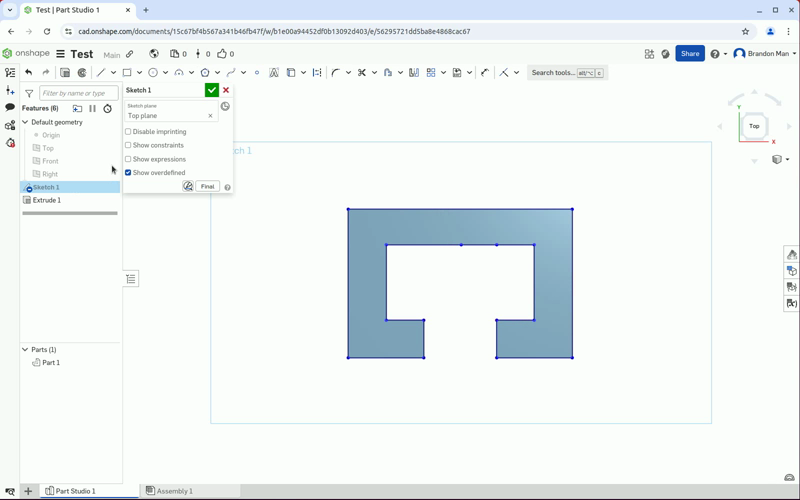
mouse_move(229, 92)
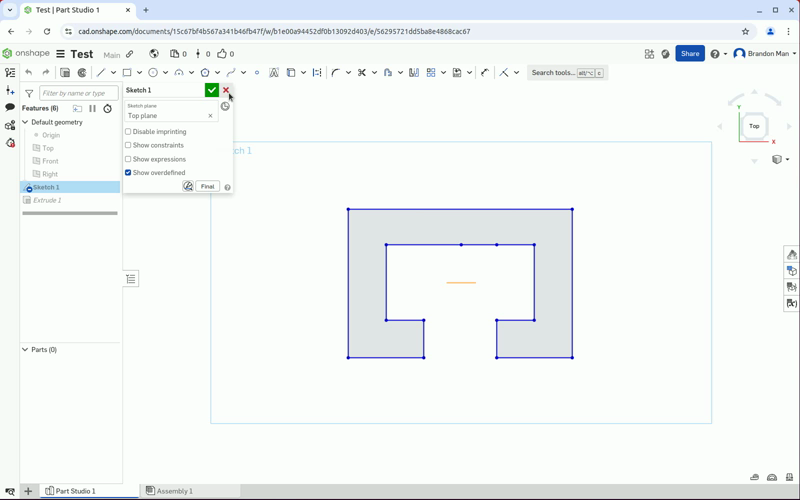
click(229, 92)
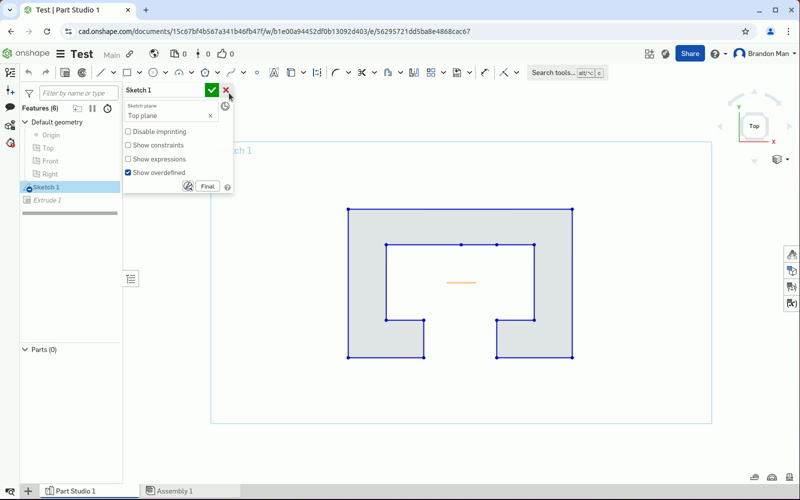
key(shift+s)
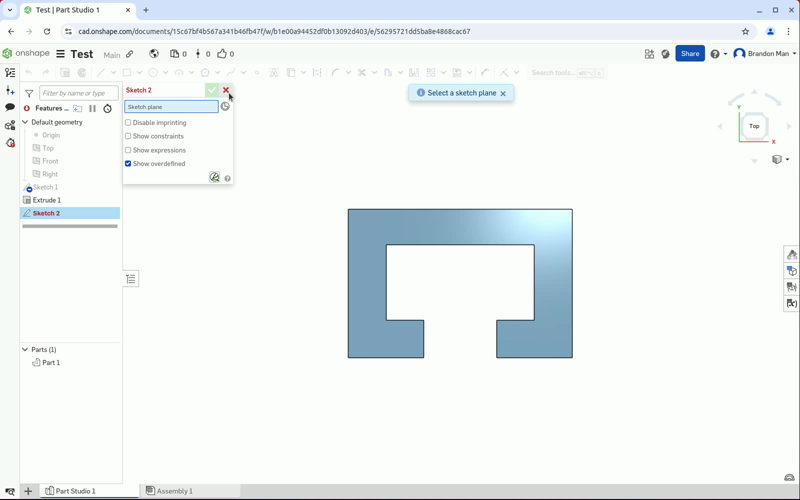
mouse_move(73, 150)
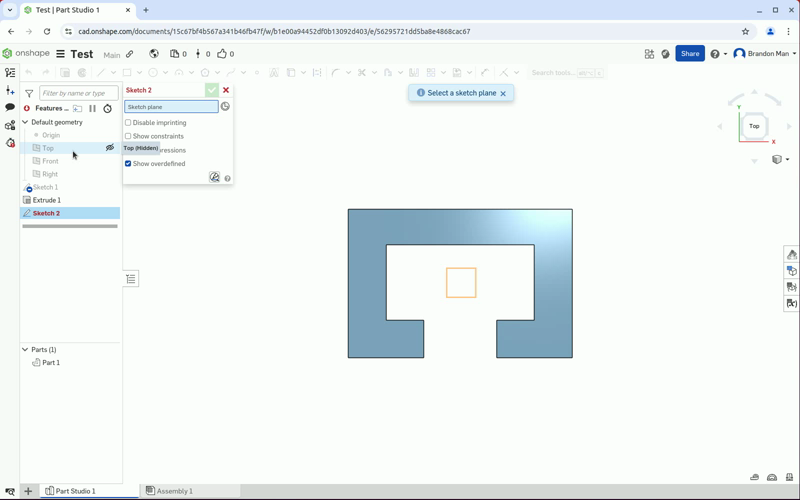
click(73, 150)
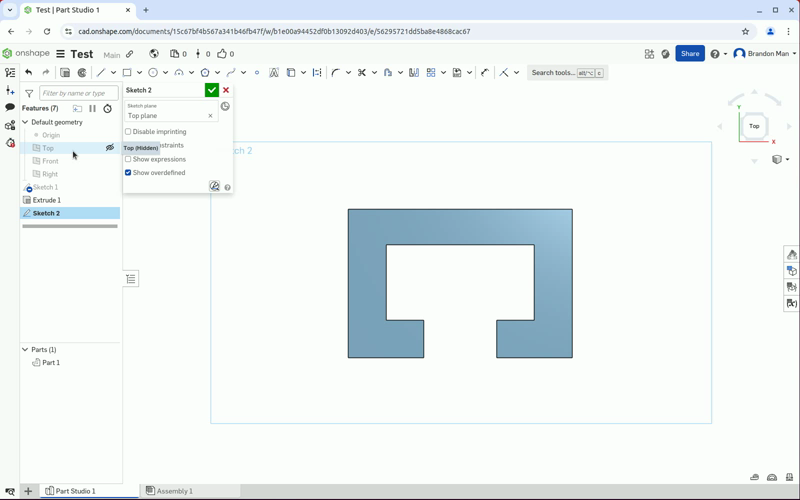
mouse_move(73, 352)
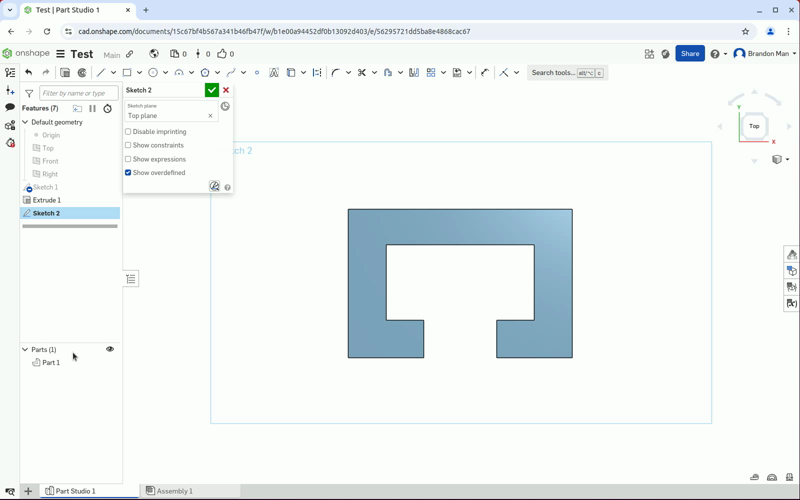
key(y)
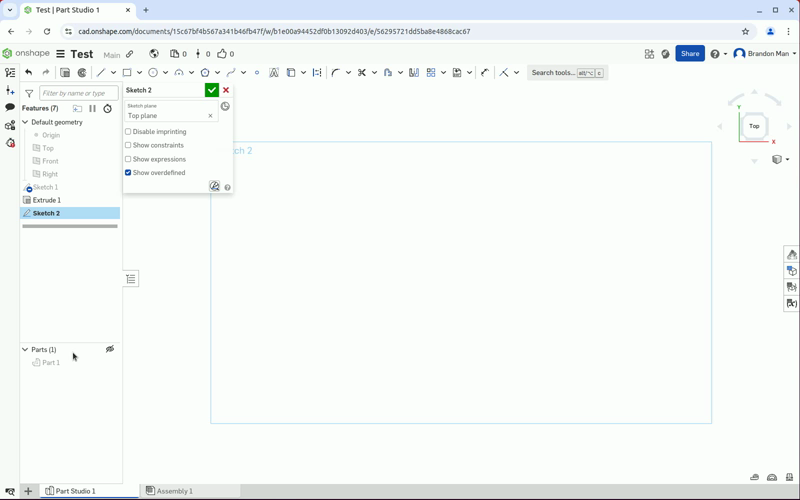
key(l)
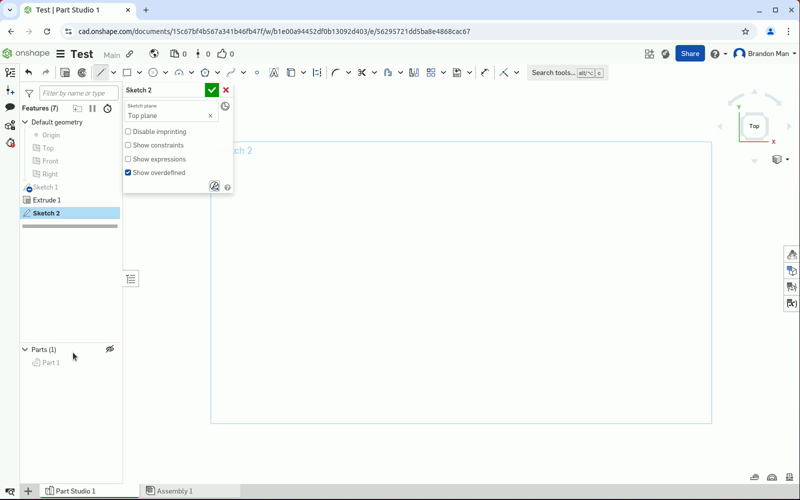
key_down(shift)
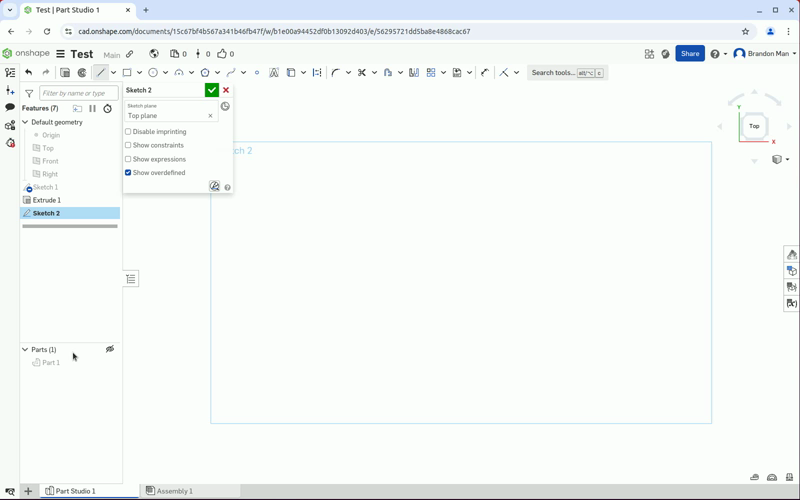
mouse_move(460, 282)
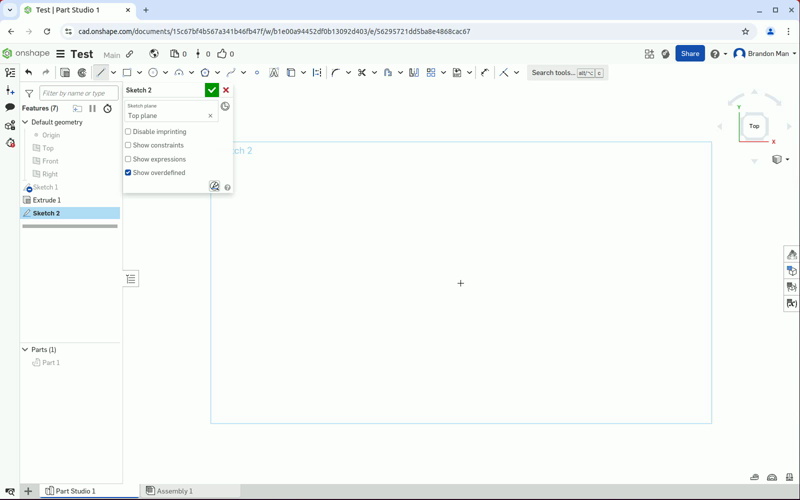
click(460, 282)
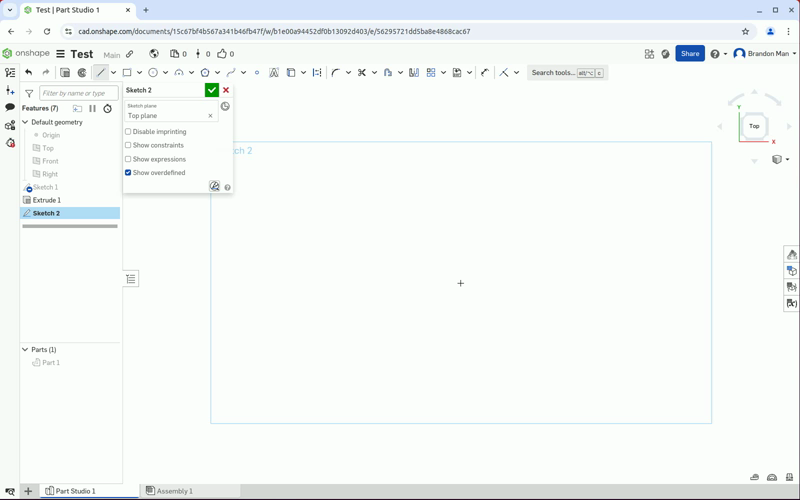
key_up(shift)
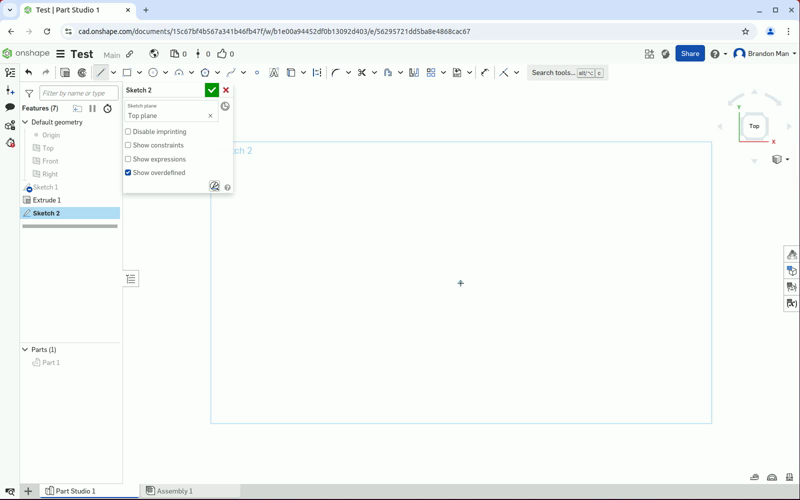
key_down(shift)
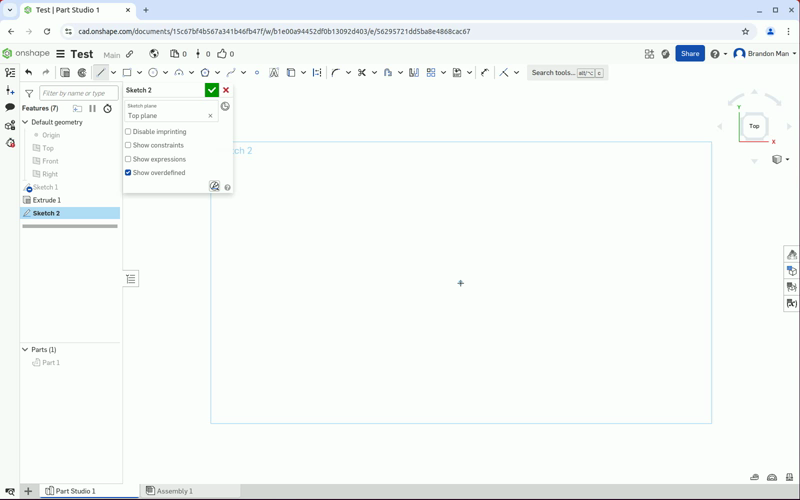
mouse_move(490, 282)
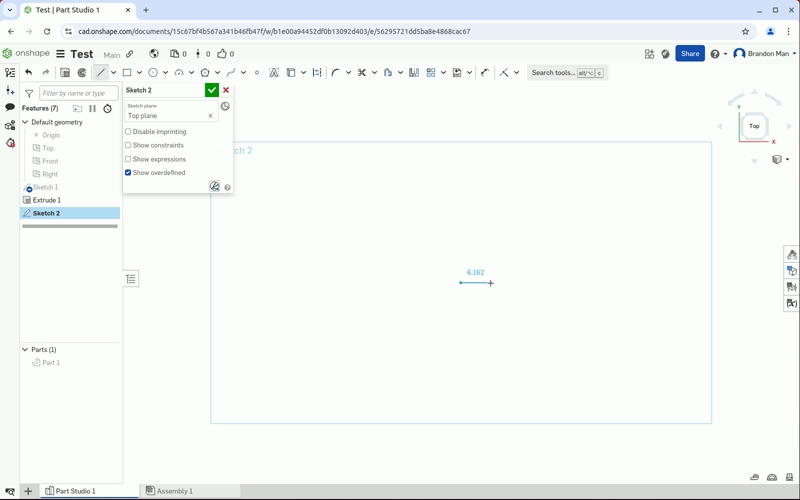
mouse_move(499, 282)
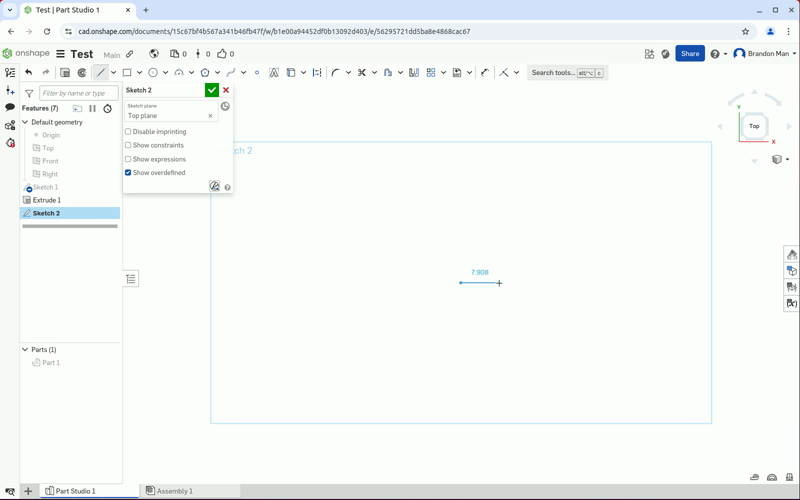
click(499, 282)
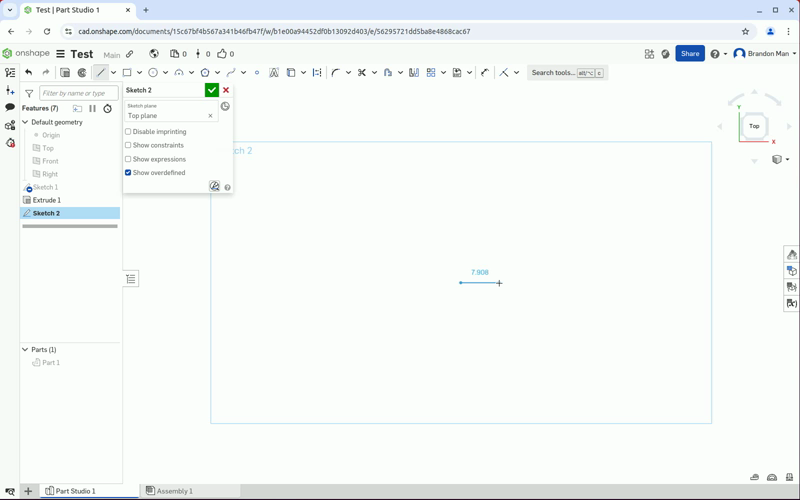
key_up(shift)
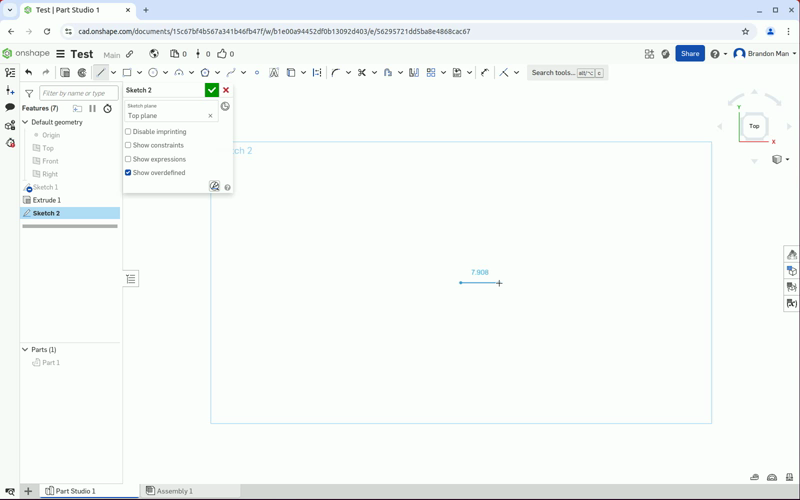
key_down(shift)
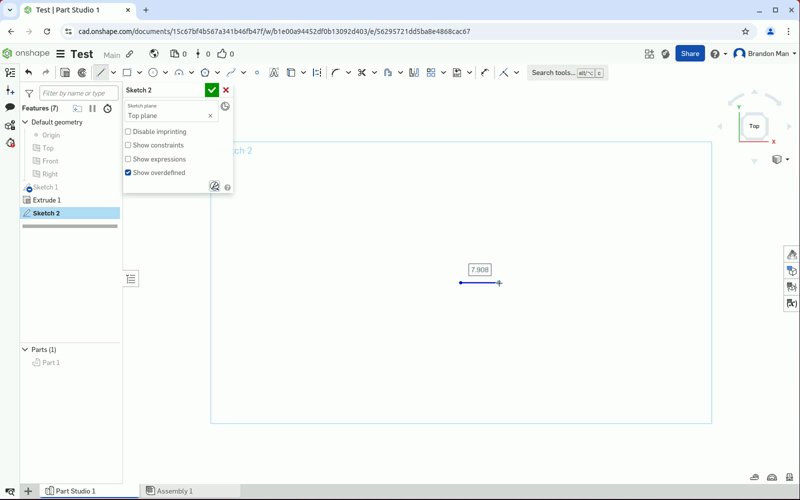
mouse_move(529, 282)
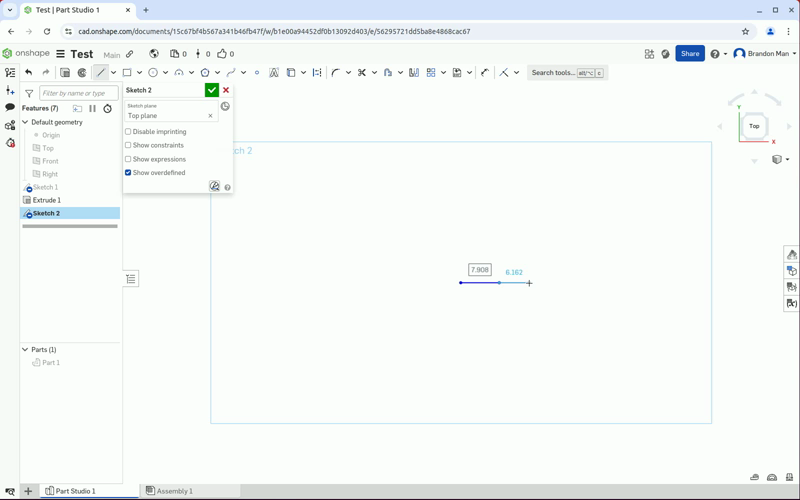
mouse_move(499, 244)
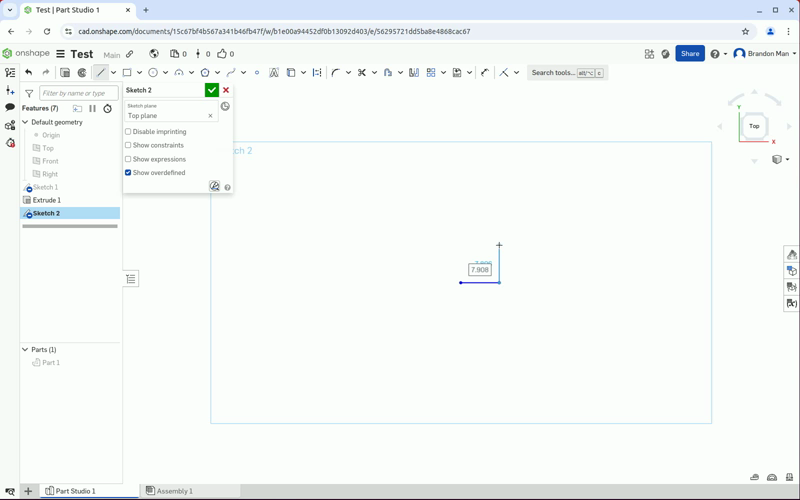
click(499, 244)
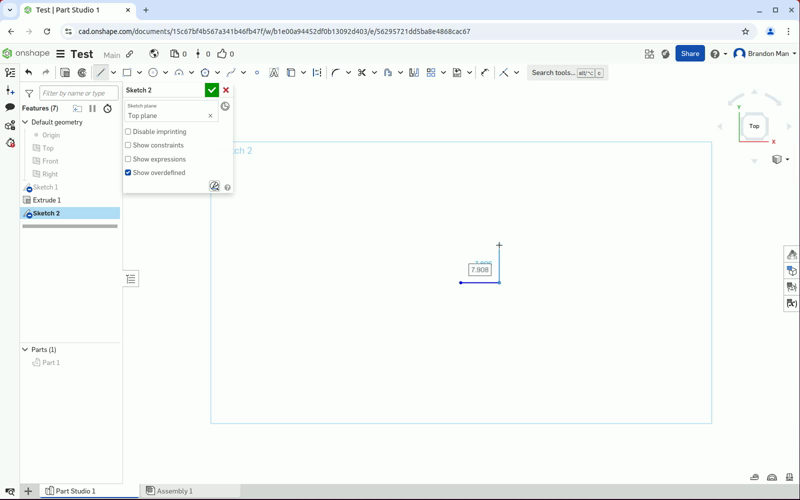
key_up(shift)
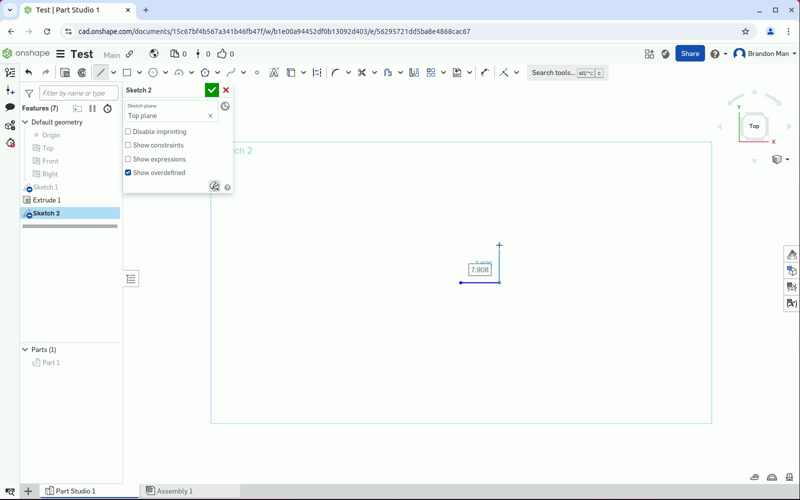
key_down(shift)
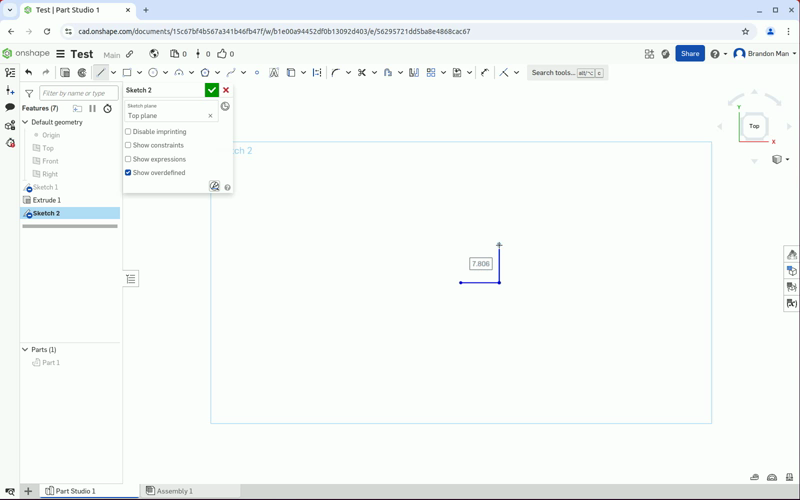
mouse_move(529, 244)
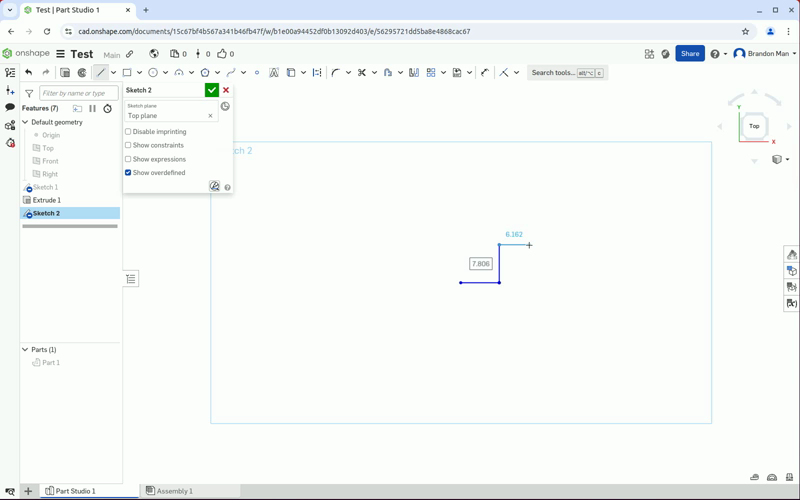
mouse_move(460, 244)
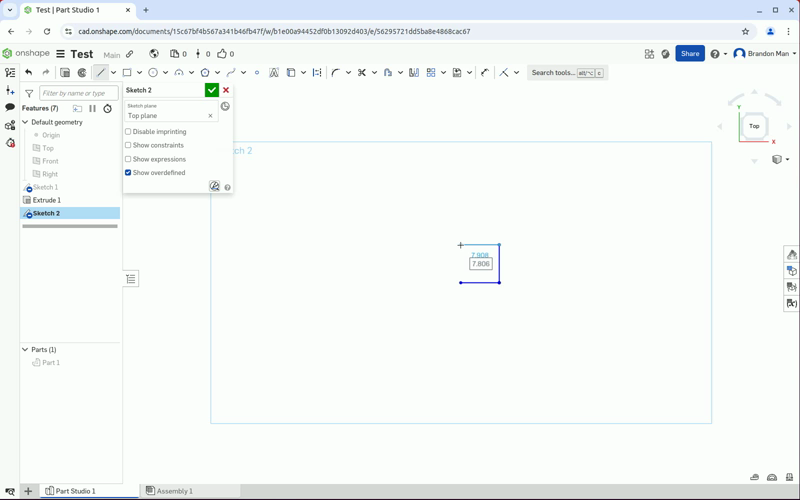
click(460, 244)
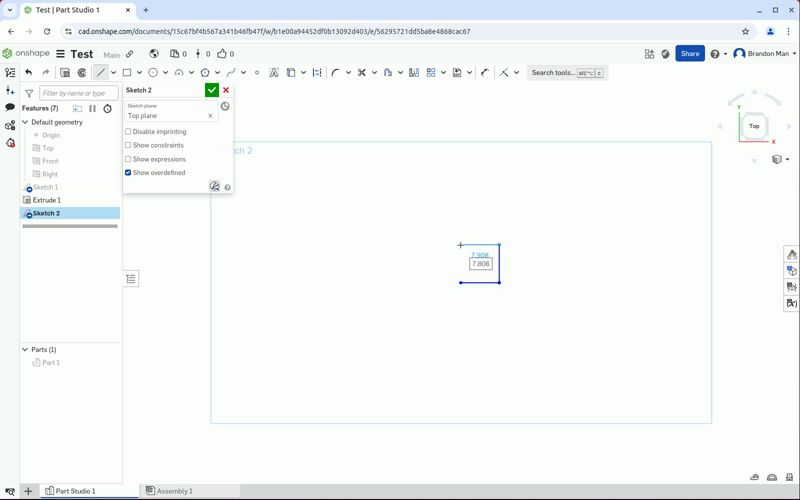
key_up(shift)
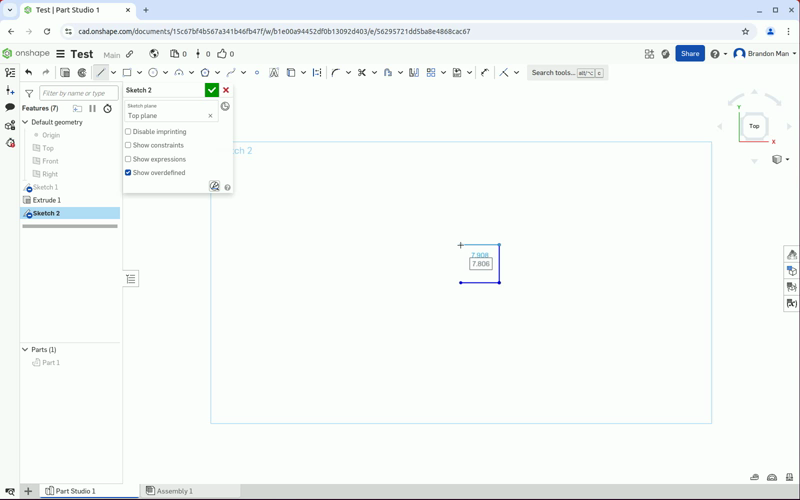
mouse_move(490, 244)
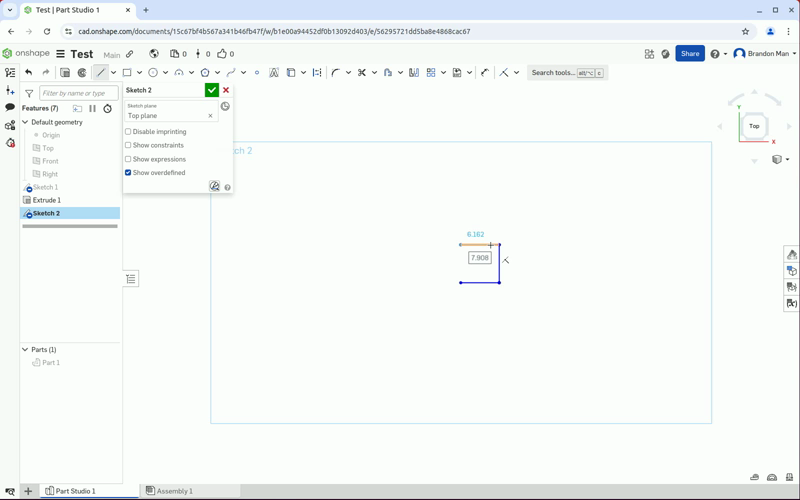
key_down(shift)
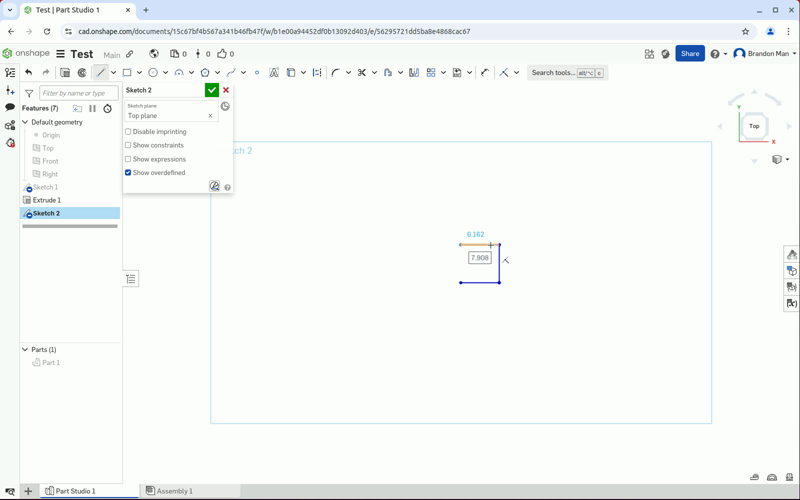
mouse_move(460, 282)
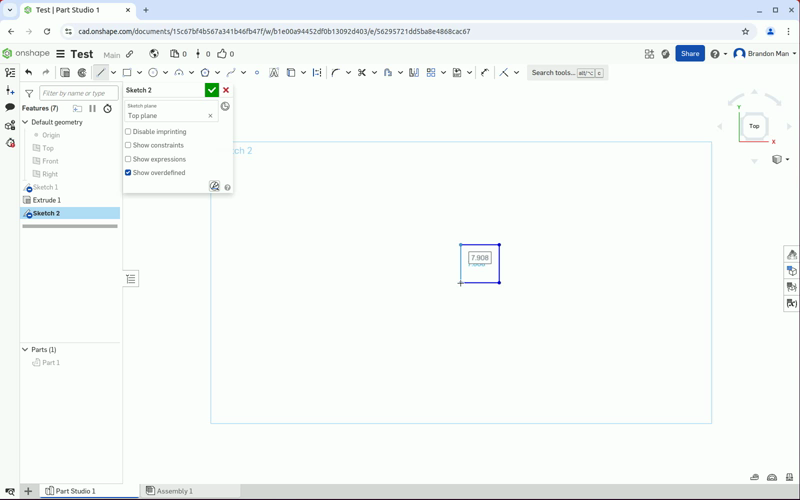
key_up(shift)
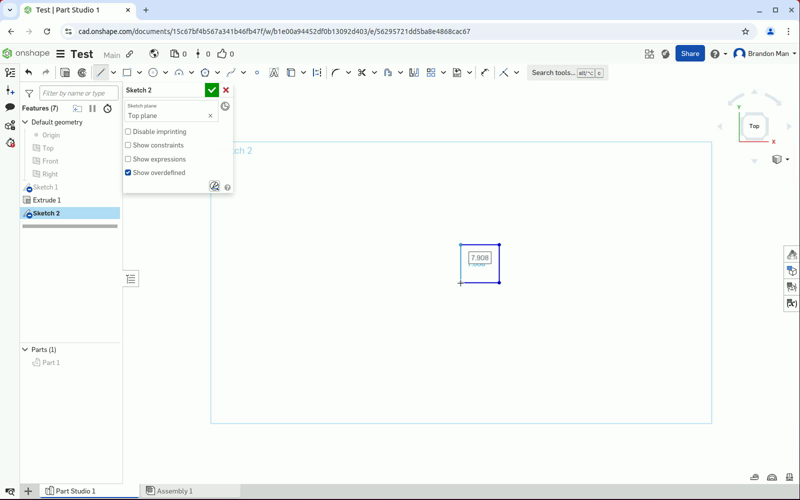
click(460, 282)
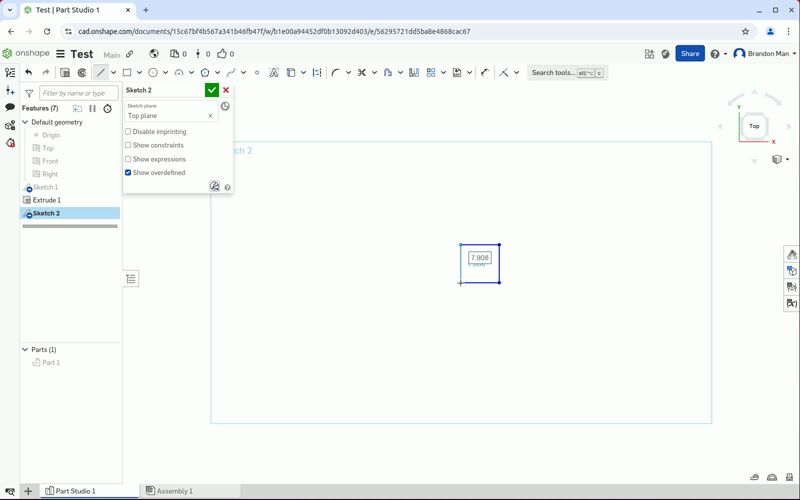
key(esc)
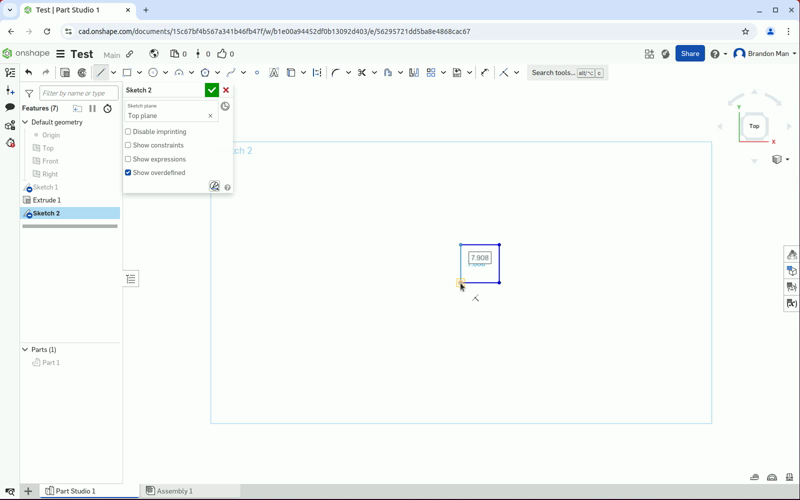
mouse_move(463, 249)
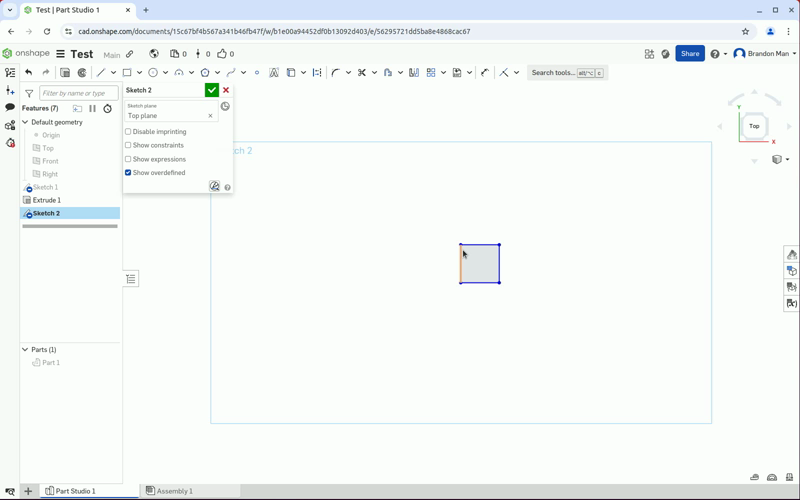
scroll(6)
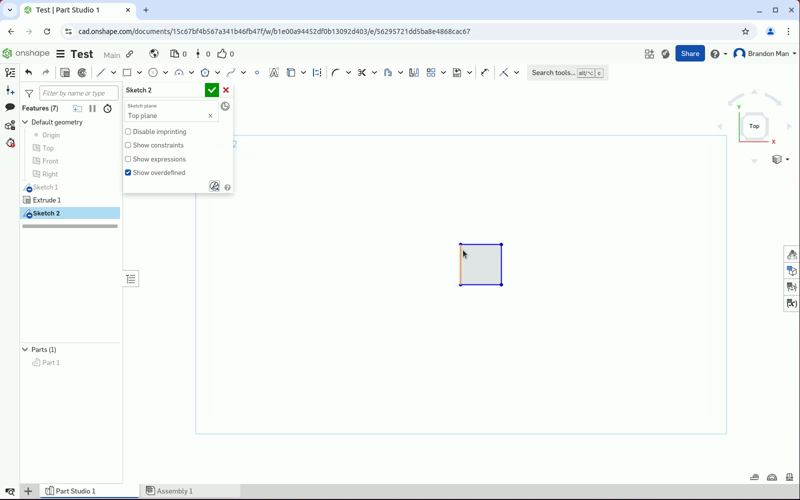
scroll(6)
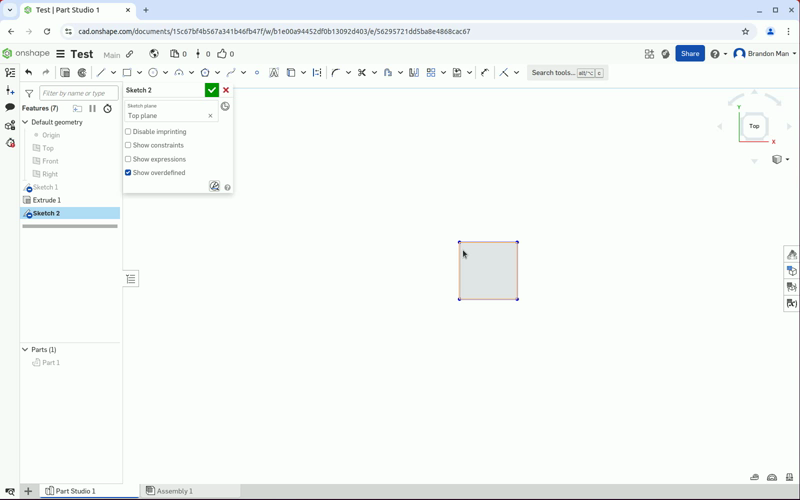
scroll(6)
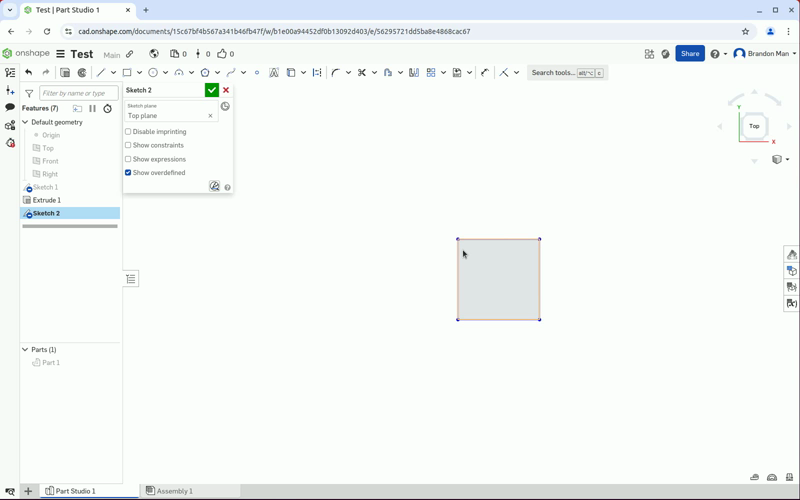
scroll(6)
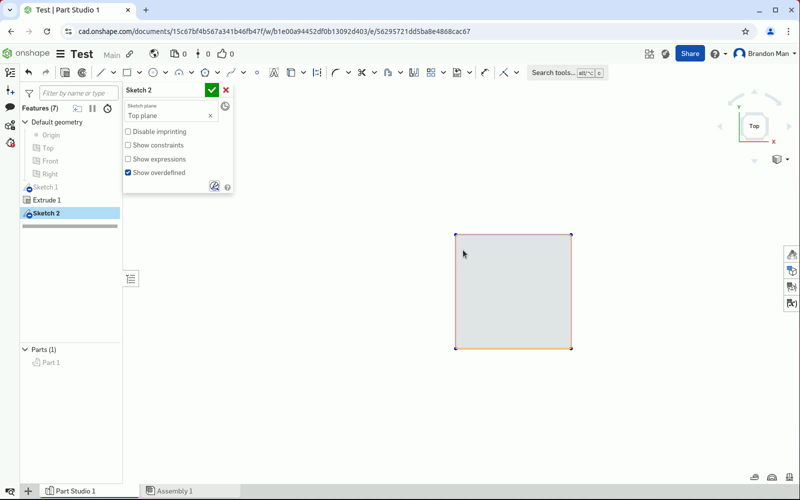
scroll(6)
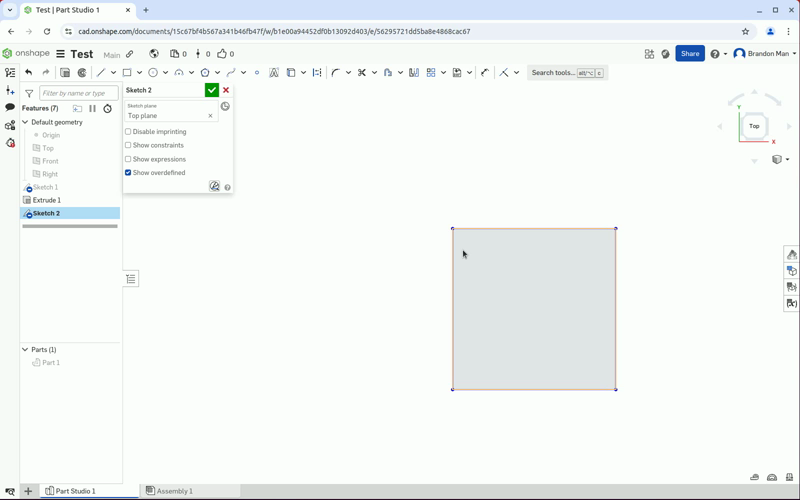
scroll(6)
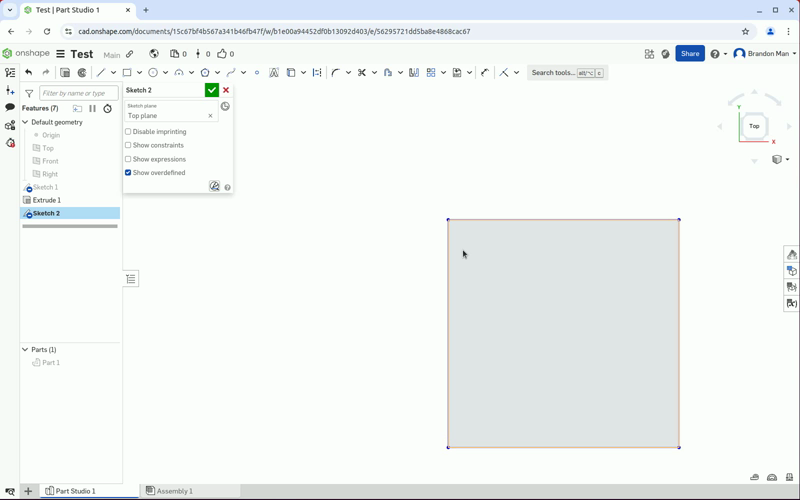
scroll(6)
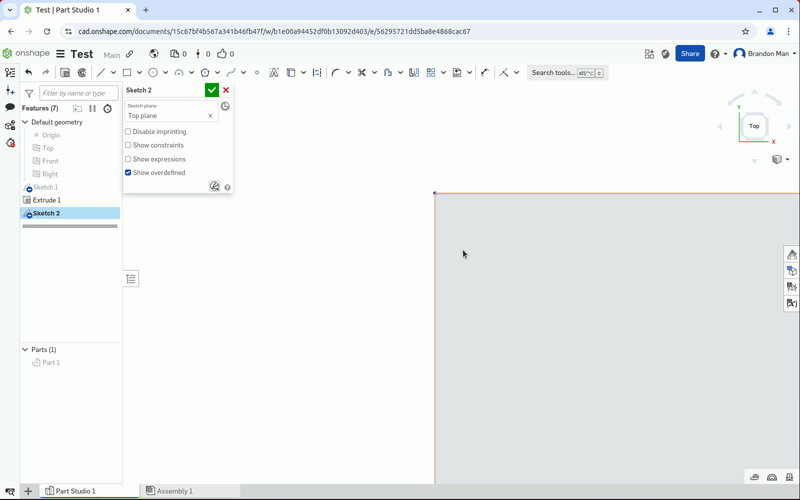
click(463, 249)
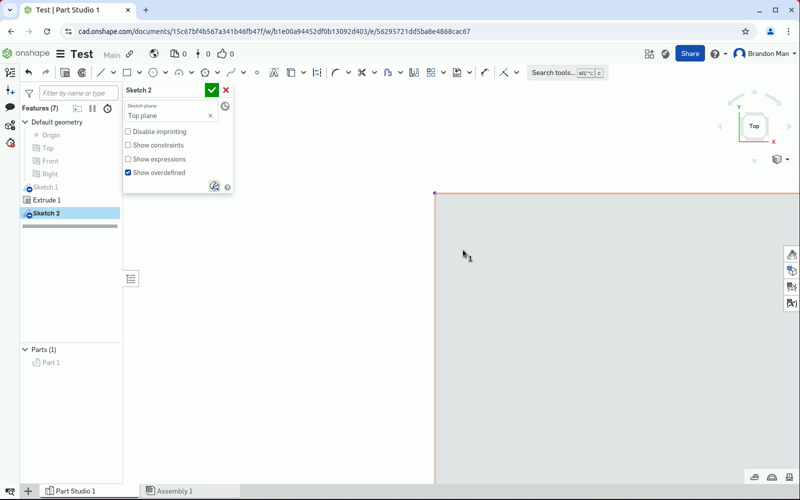
scroll(-6)
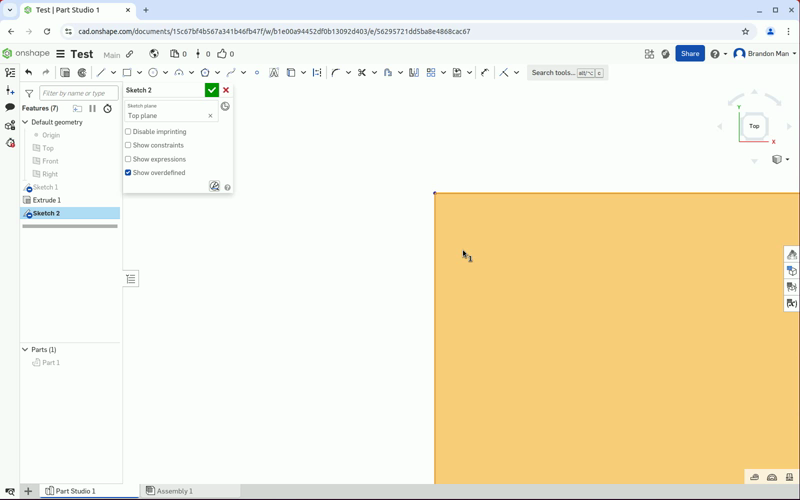
scroll(-6)
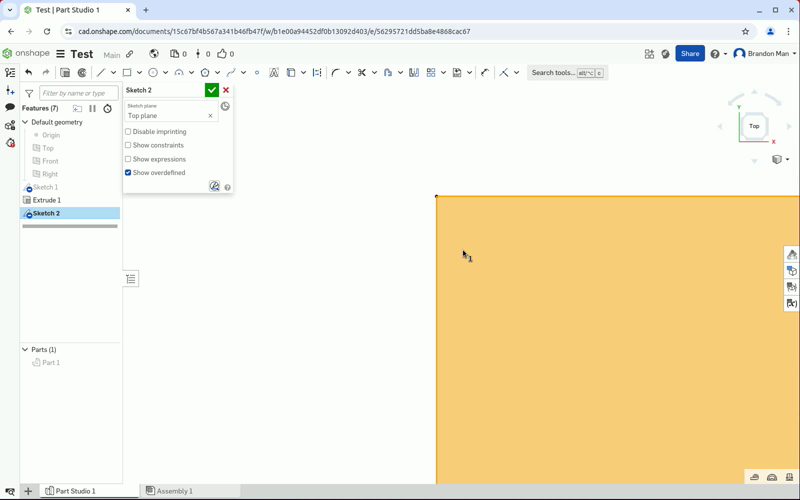
scroll(-6)
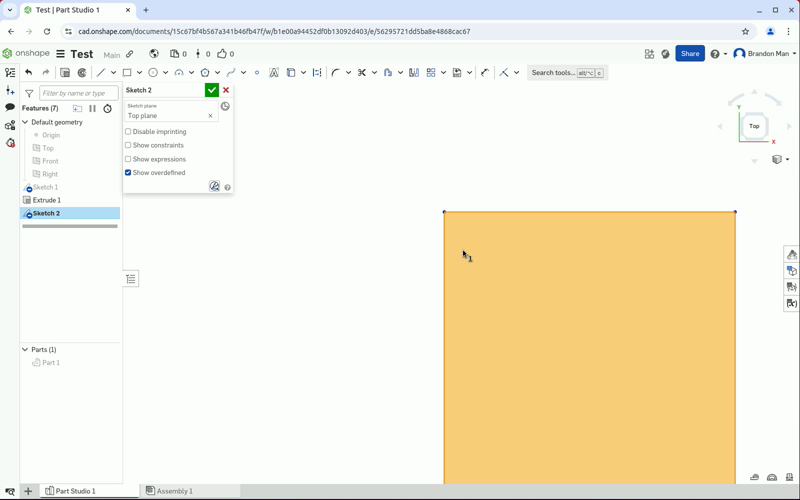
scroll(-6)
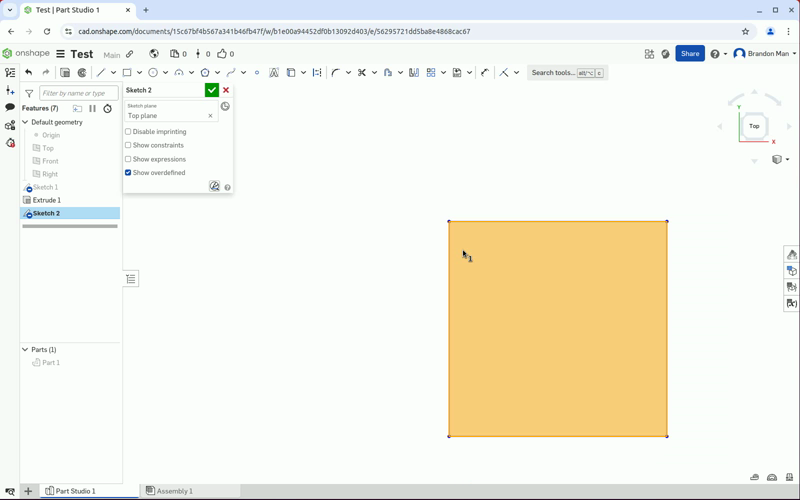
scroll(-6)
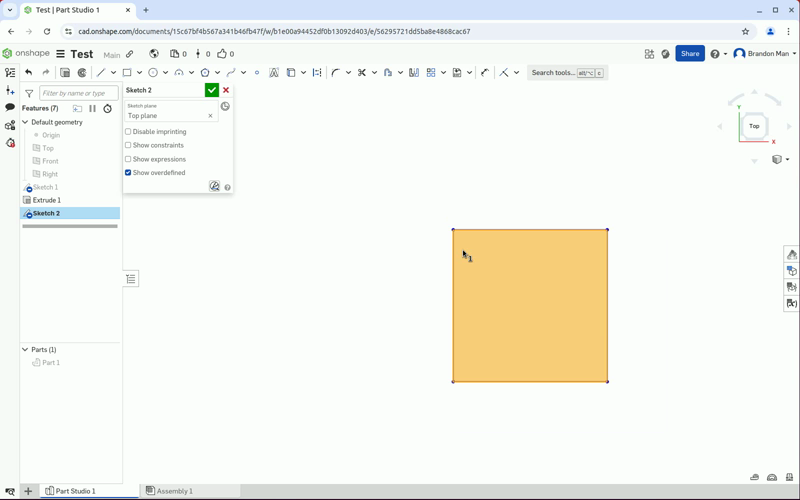
scroll(-6)
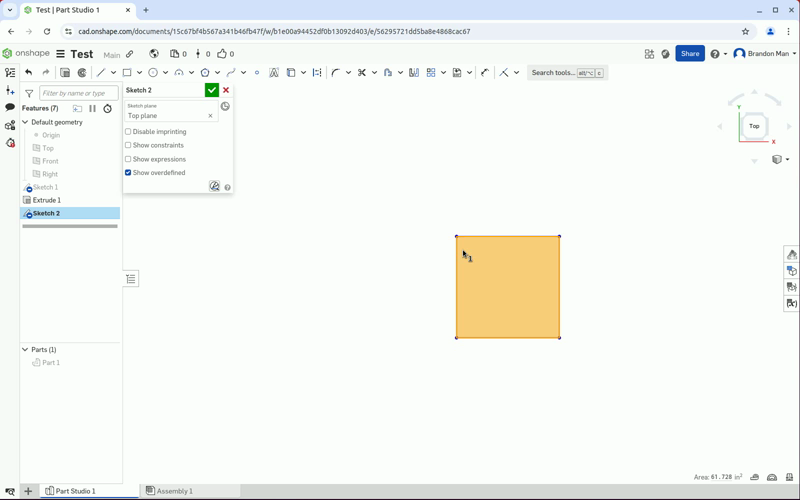
scroll(-6)
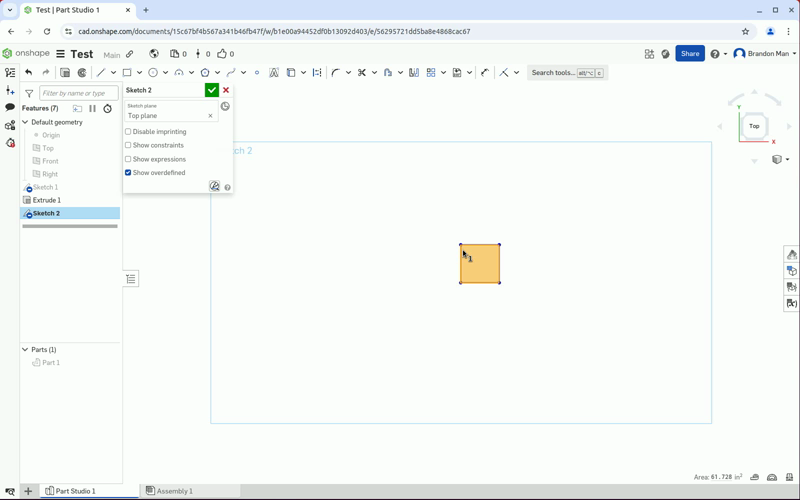
mouse_move(73, 352)
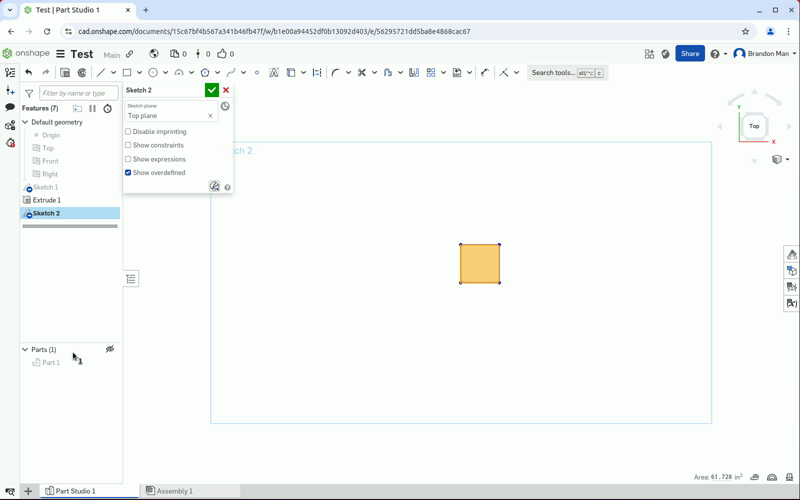
key(shift+y)
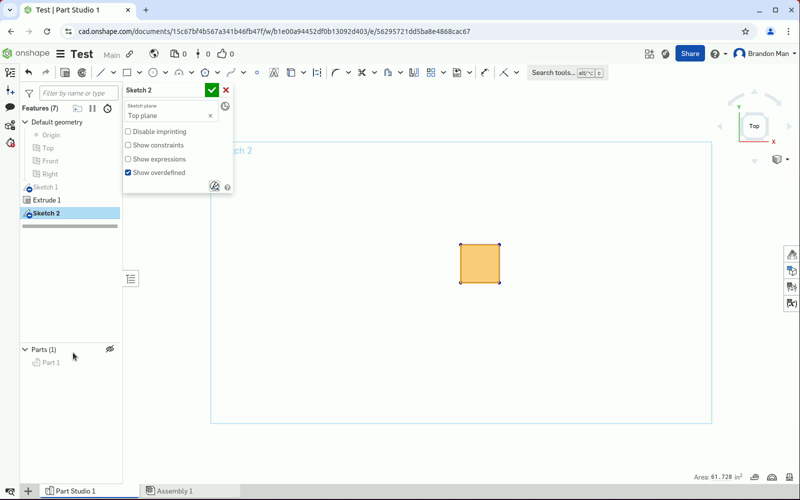
key(shift+e)
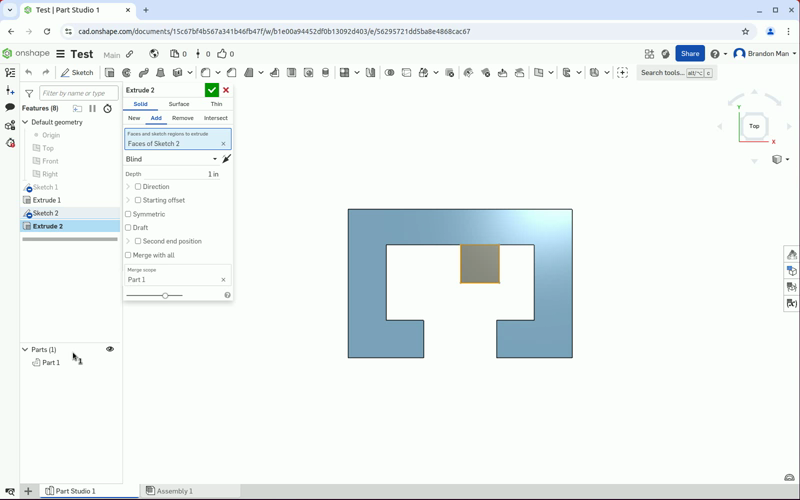
mouse_move(143, 106)
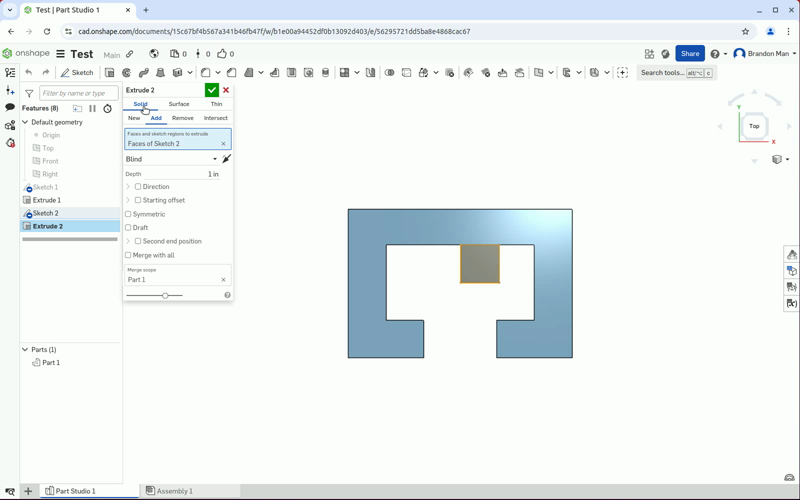
click(143, 106)
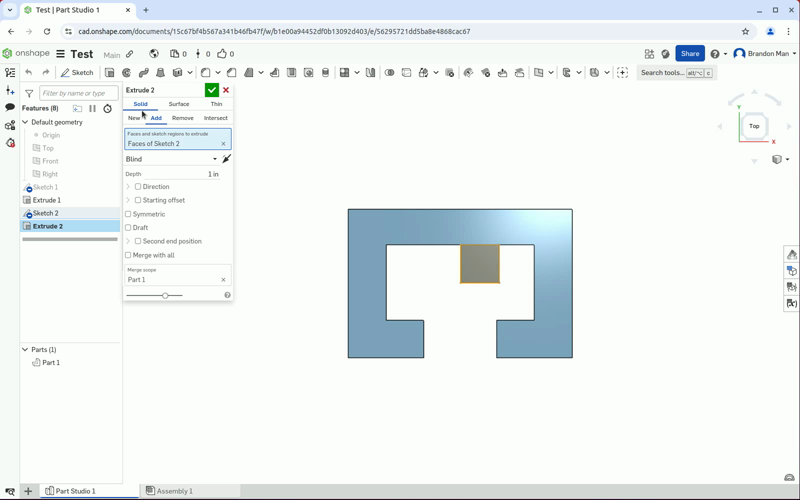
mouse_move(137, 120)
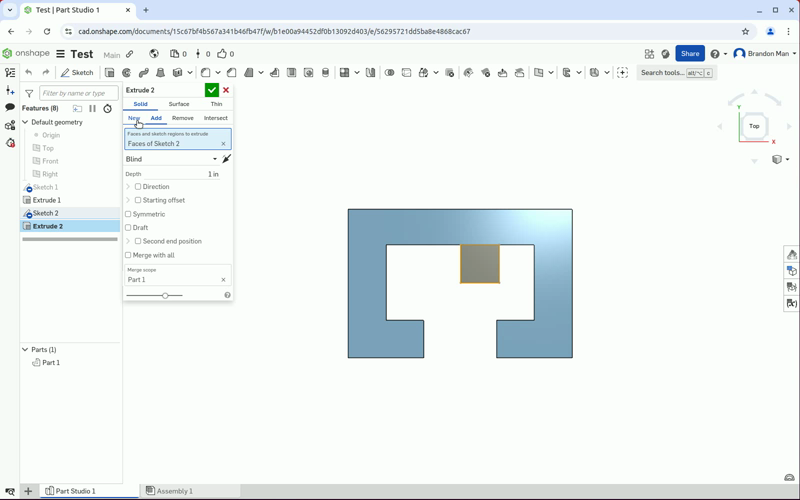
click(137, 120)
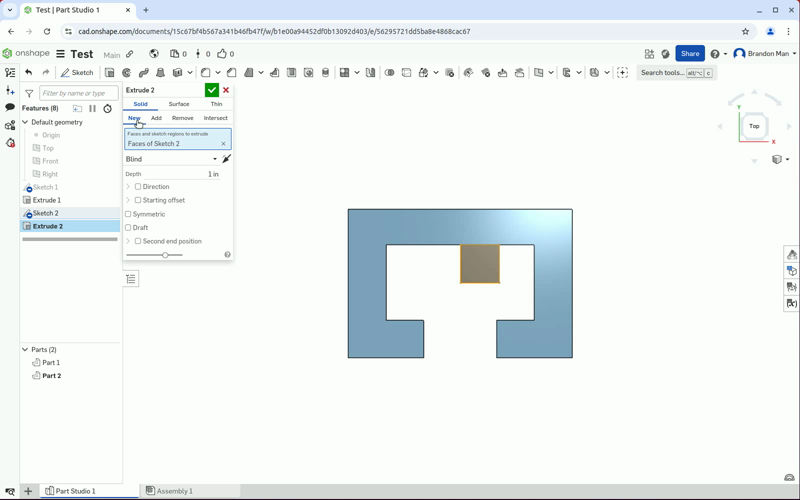
key(tab, 4)
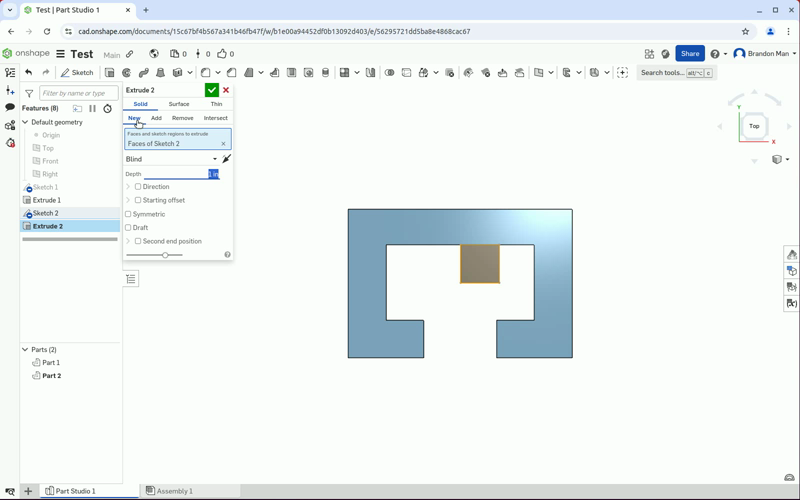
text(7.703)
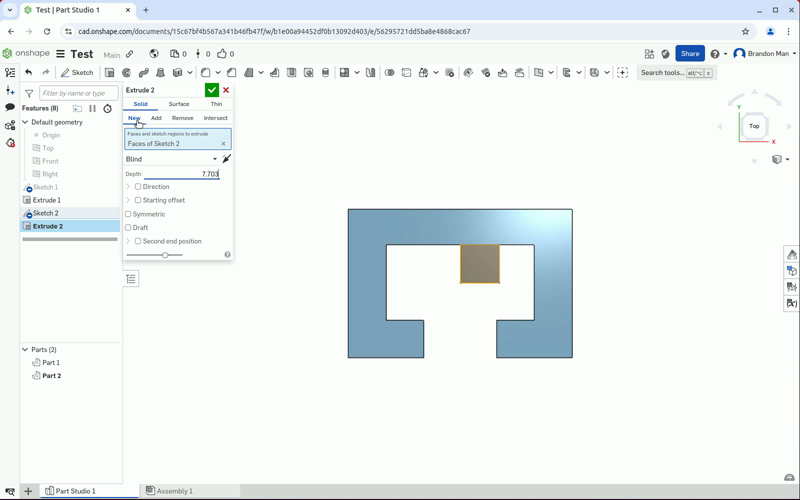
key(enter)
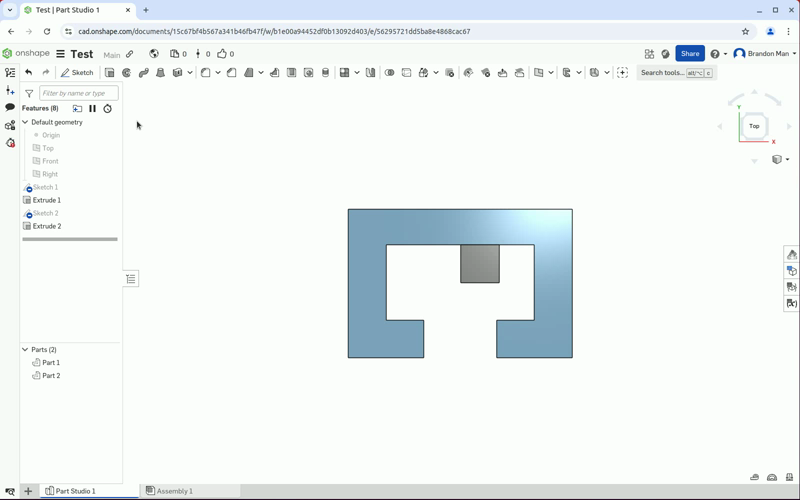
key(shift+h)
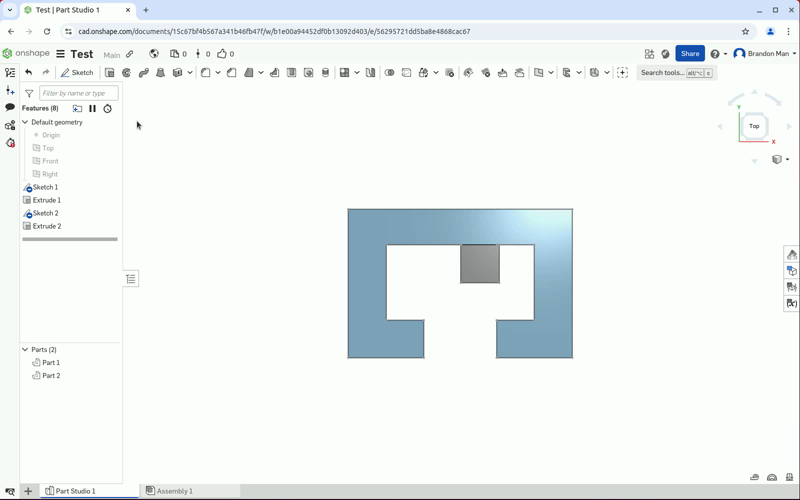
key(shift+h)
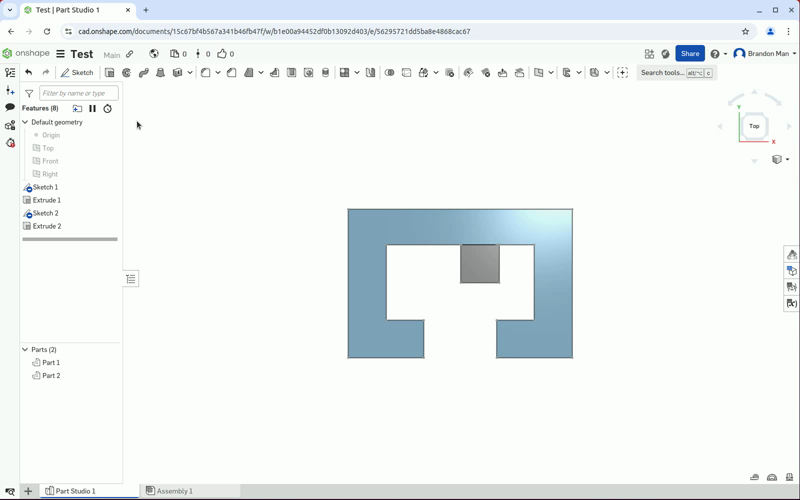
key(shift+7)
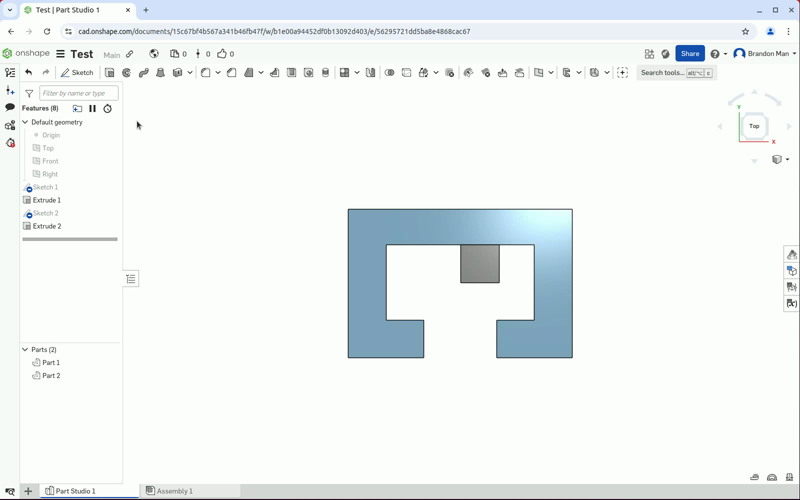
key(up, 3)
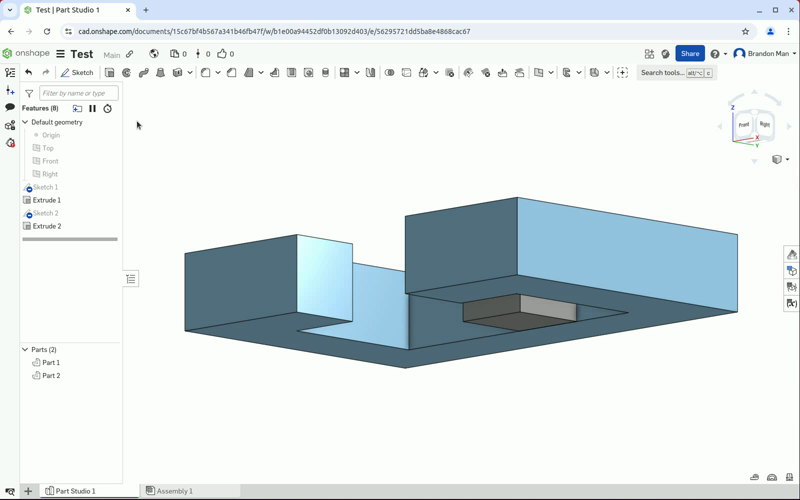
key(left, 3)
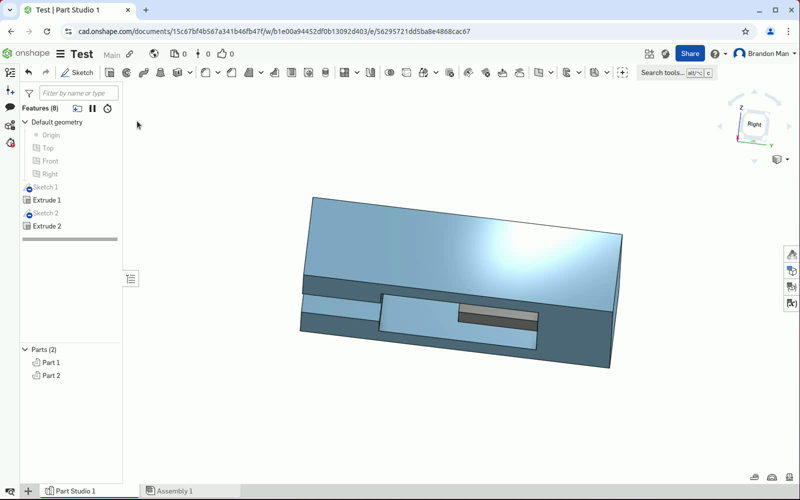
key(right, 3)
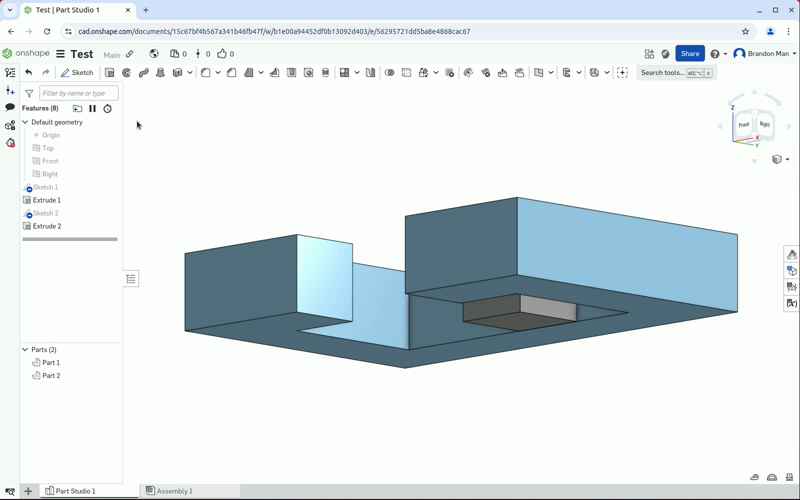
key(down, 3)
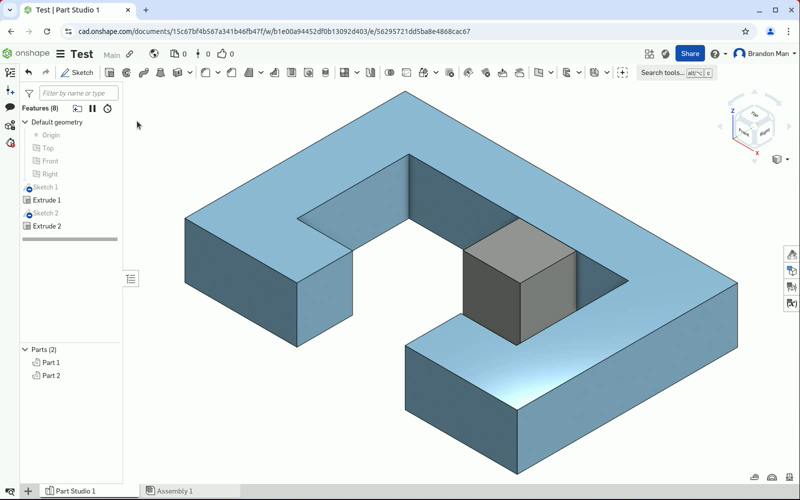
mouse_move(73, 189)
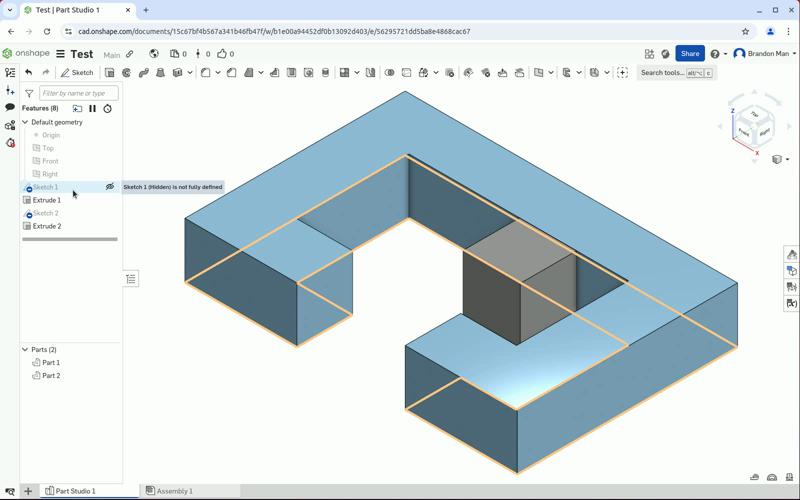
click(73, 189)